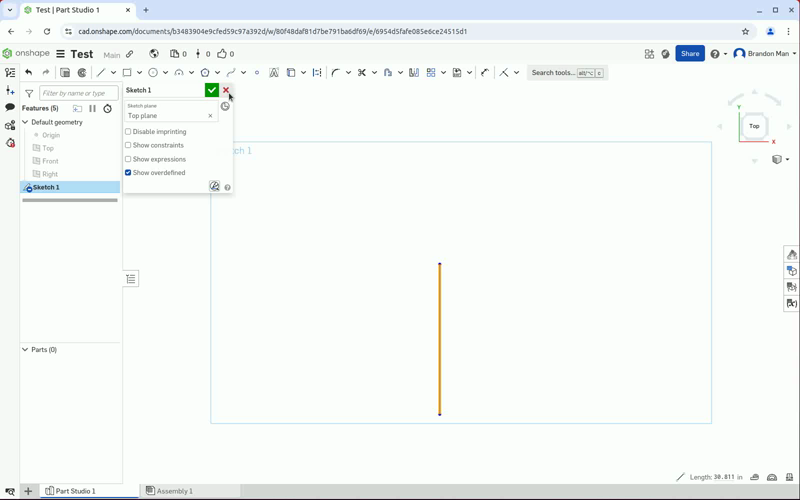
key(shift+h)
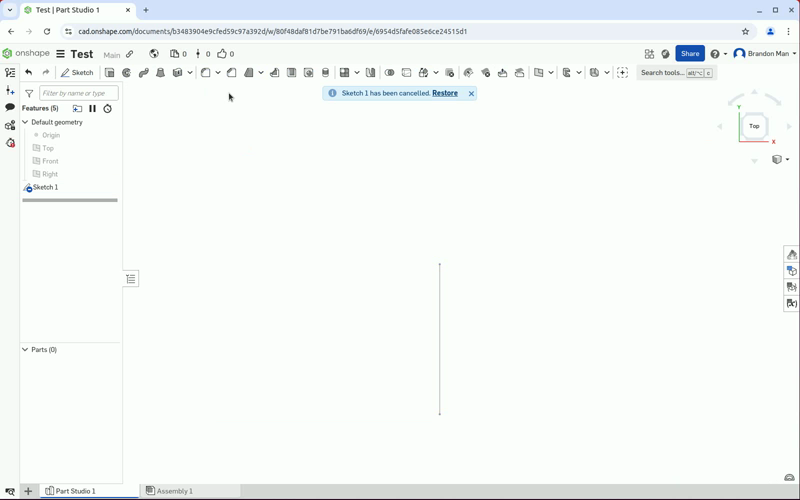
key(shift+s)
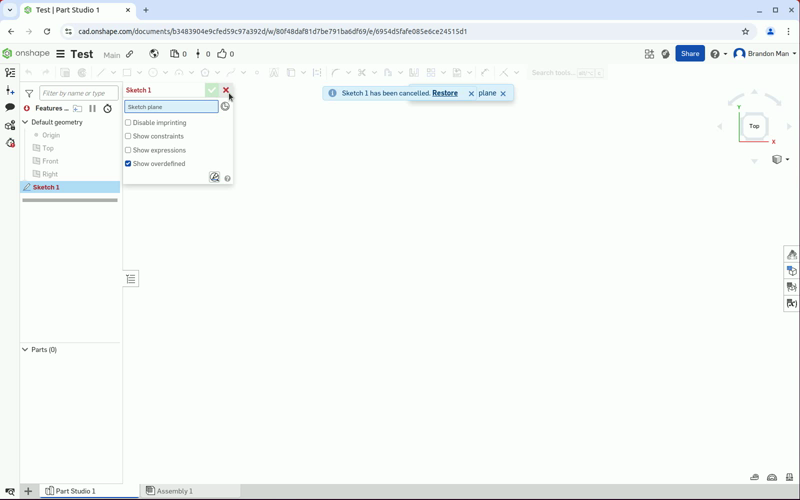
mouse_move(73, 150)
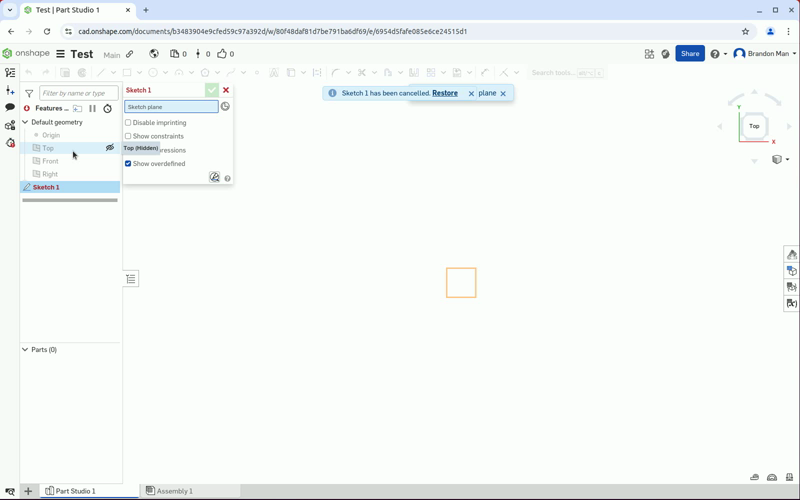
click(73, 150)
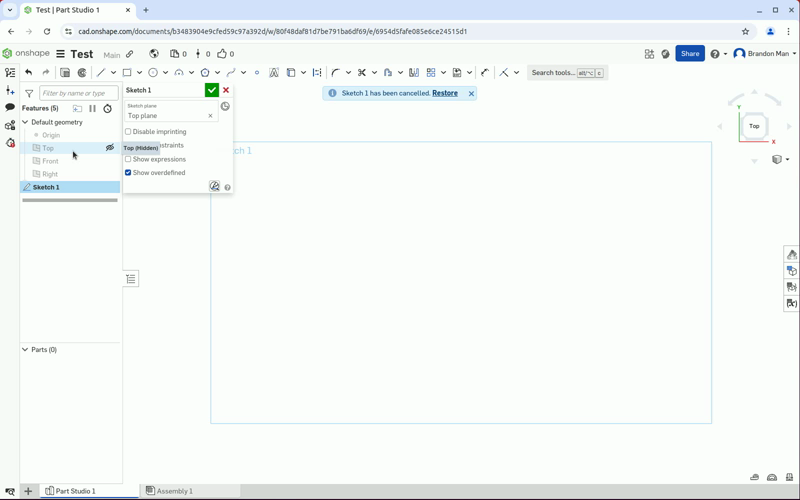
mouse_move(73, 352)
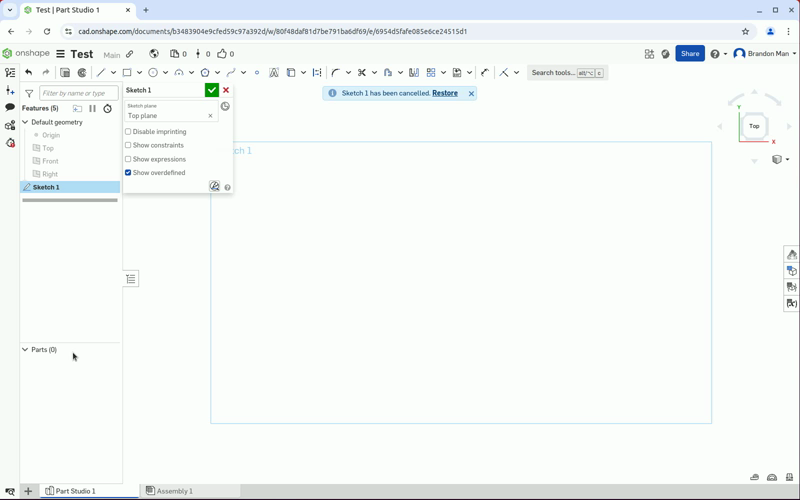
key(y)
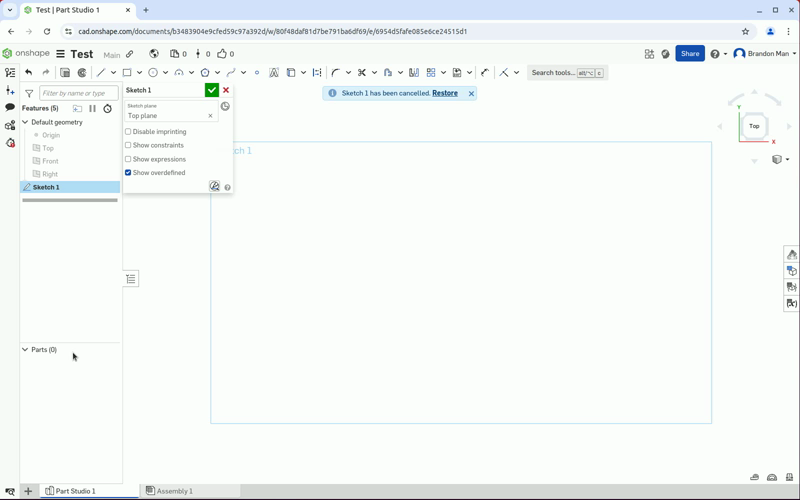
key(l)
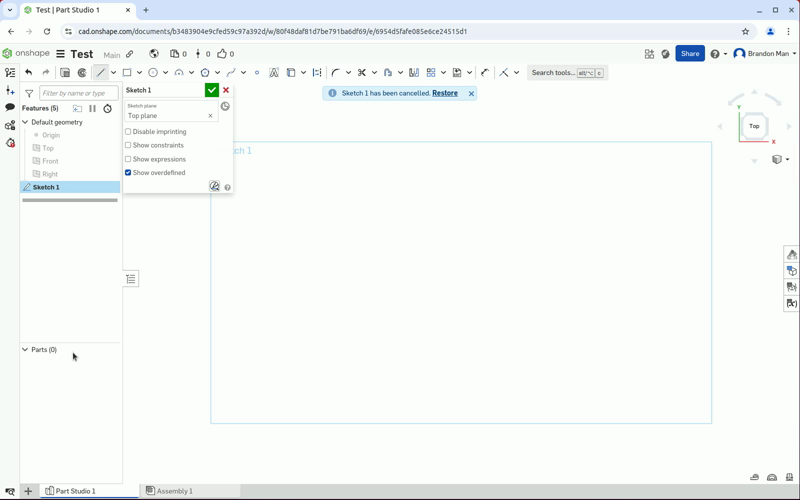
key_down(shift)
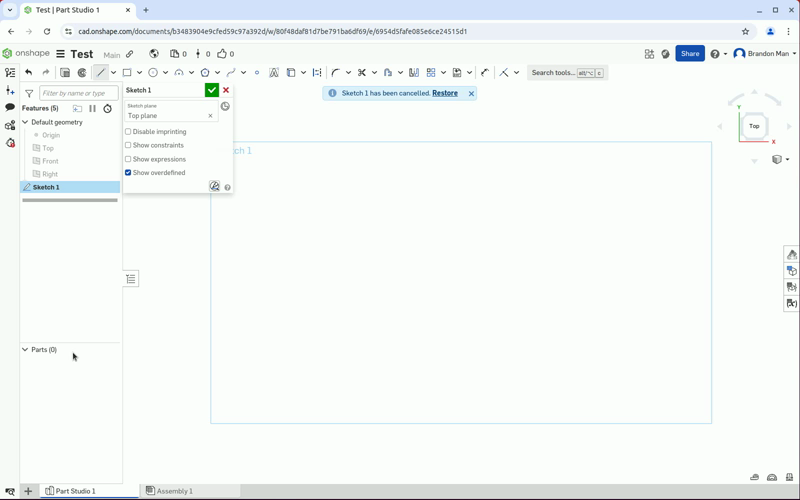
mouse_move(372, 333)
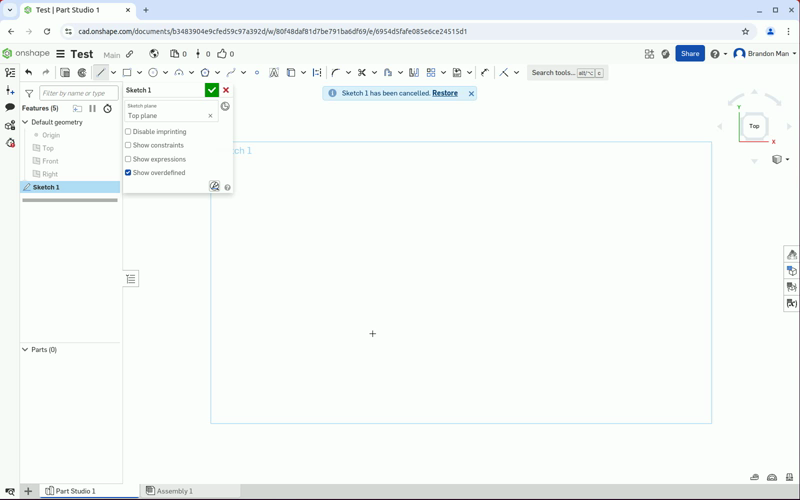
click(372, 333)
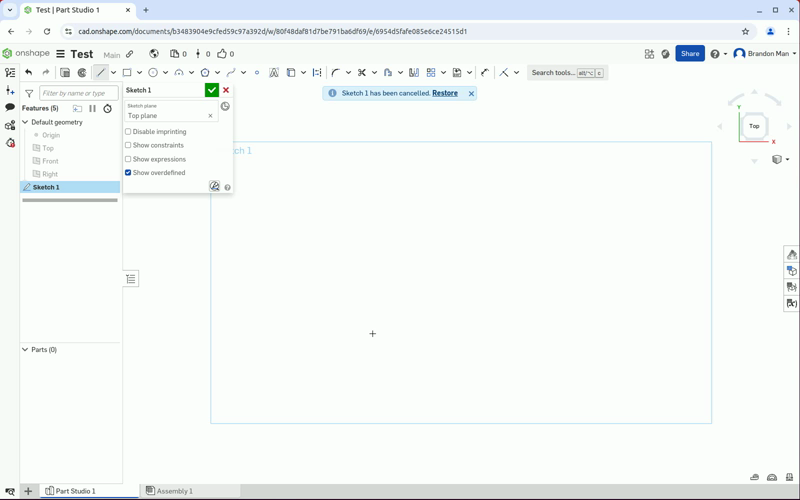
key_up(shift)
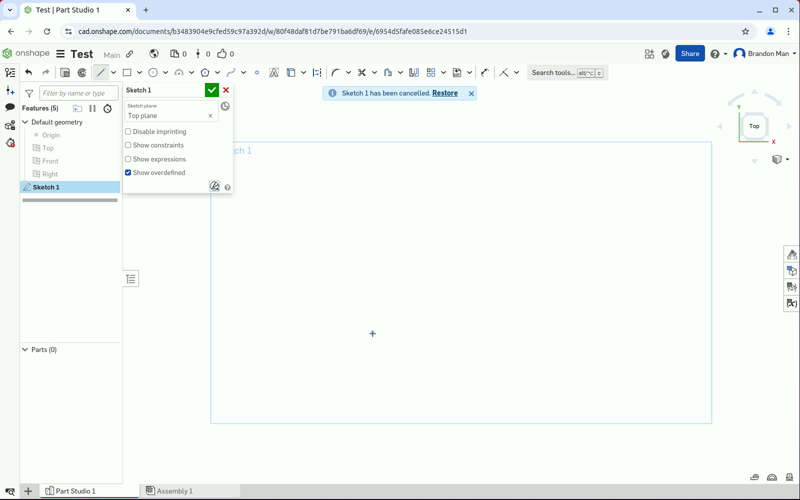
key_down(shift)
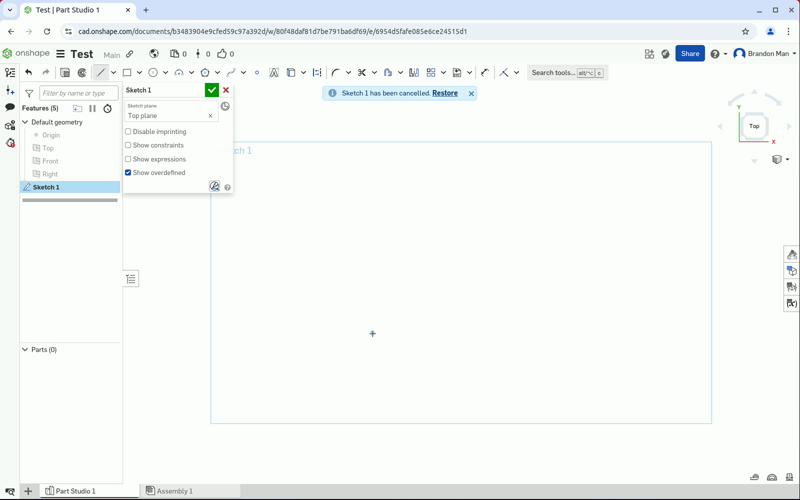
mouse_move(498, 333)
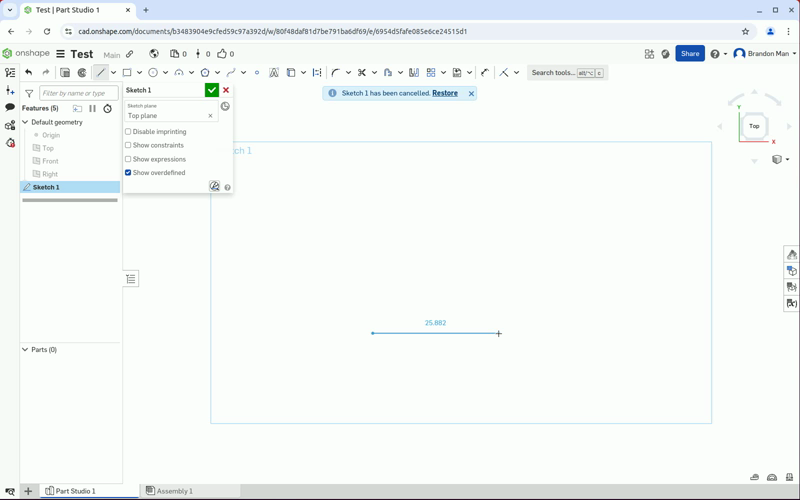
click(498, 333)
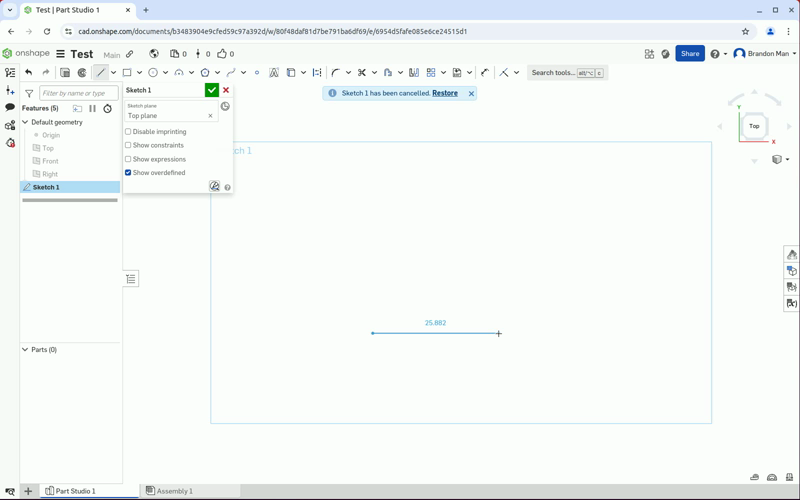
key_up(shift)
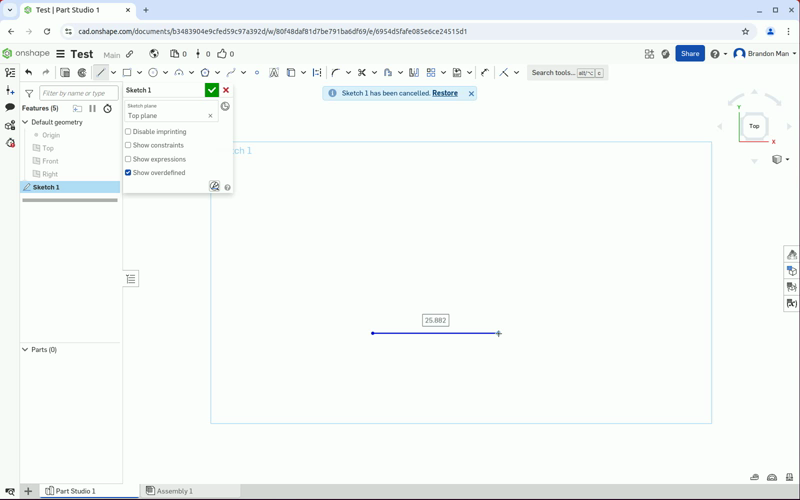
key_down(shift)
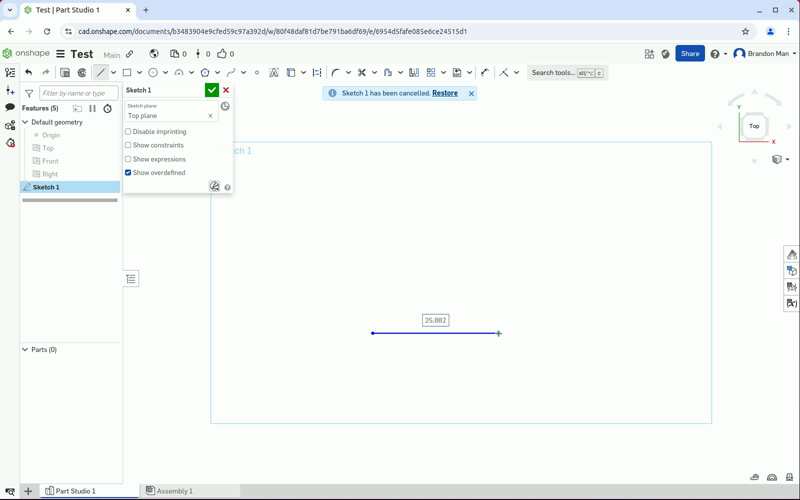
mouse_move(528, 333)
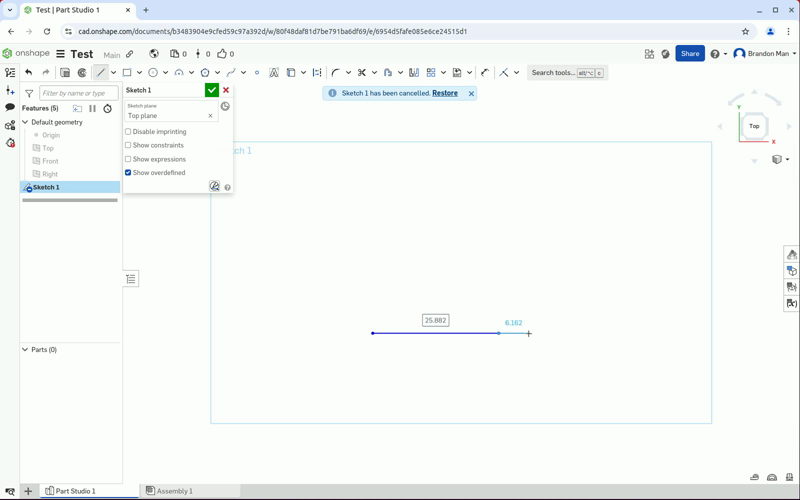
mouse_move(498, 327)
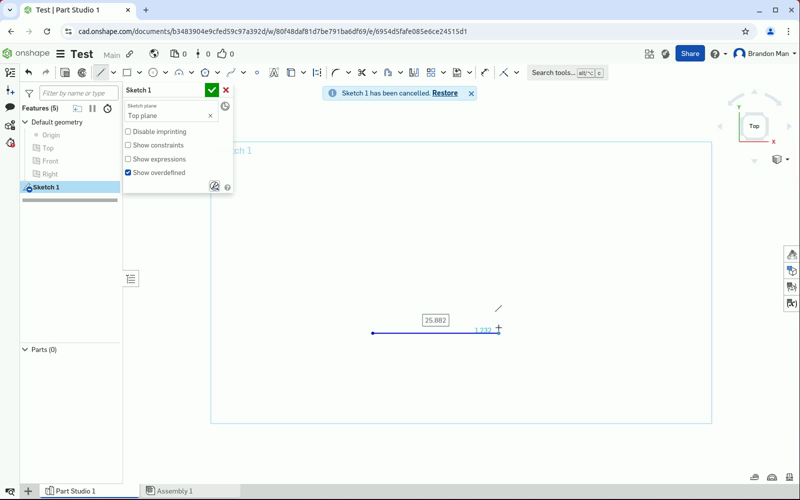
scroll(6)
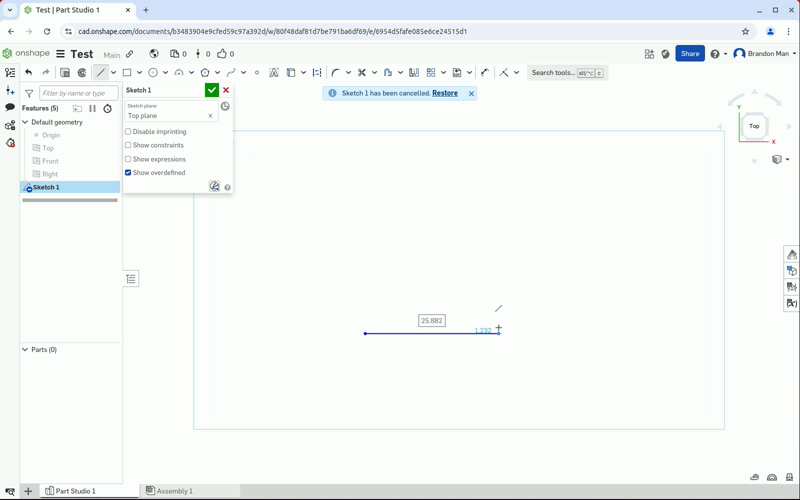
scroll(6)
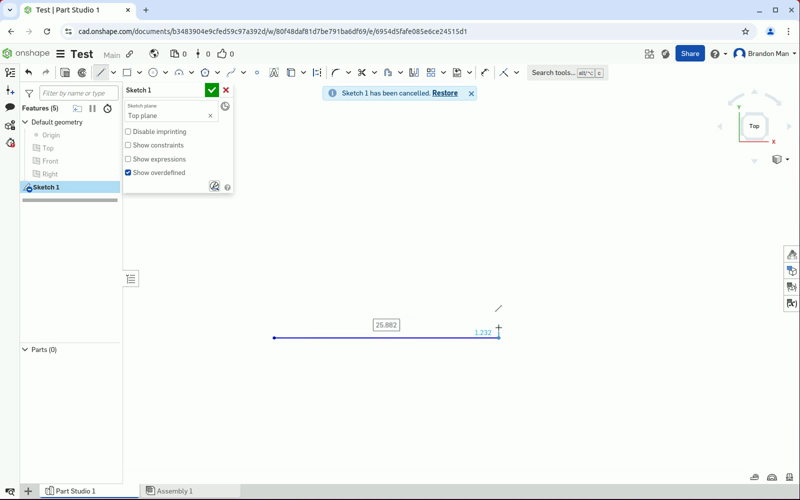
scroll(6)
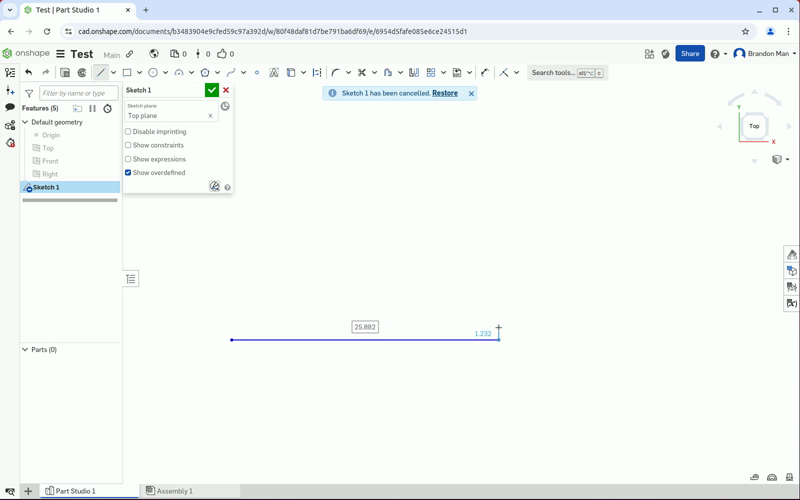
scroll(6)
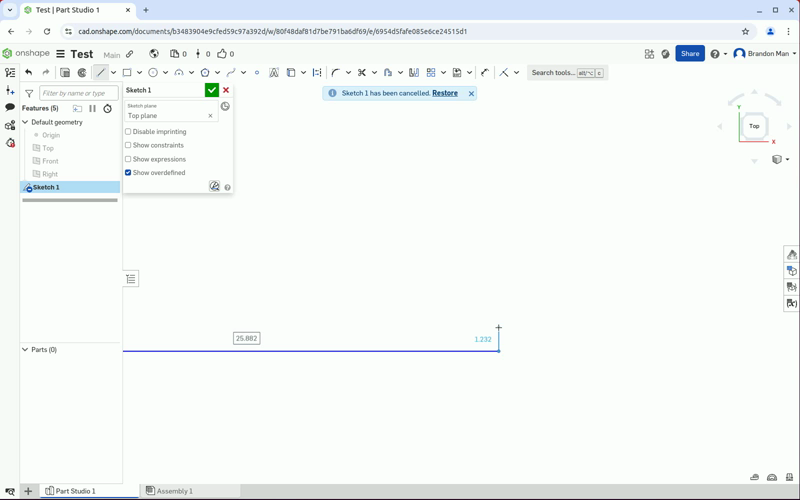
scroll(6)
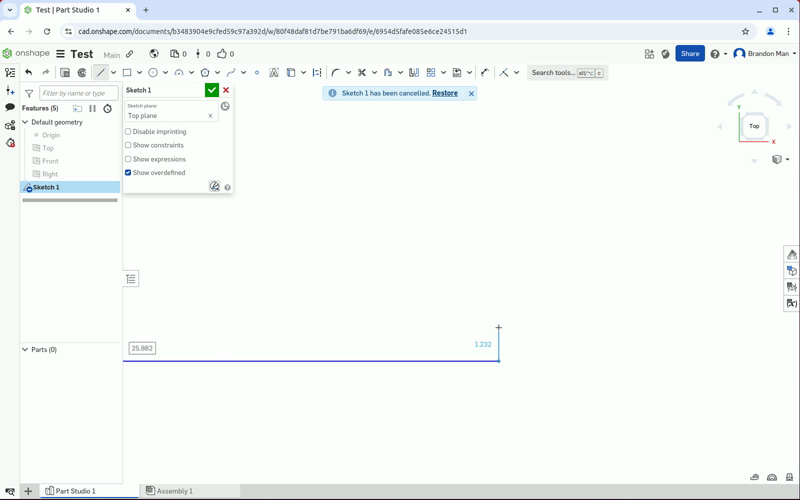
scroll(6)
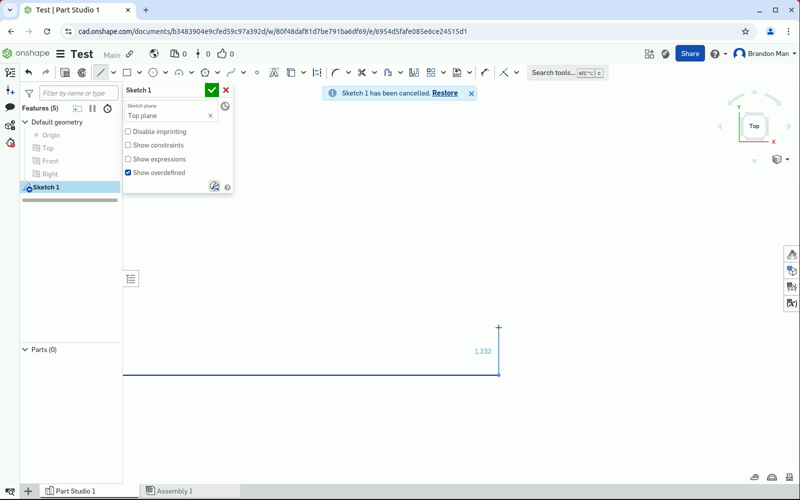
scroll(6)
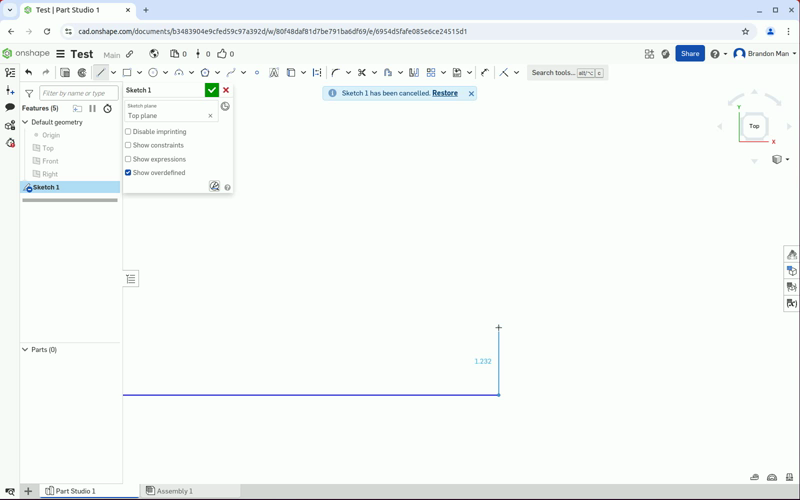
click(498, 327)
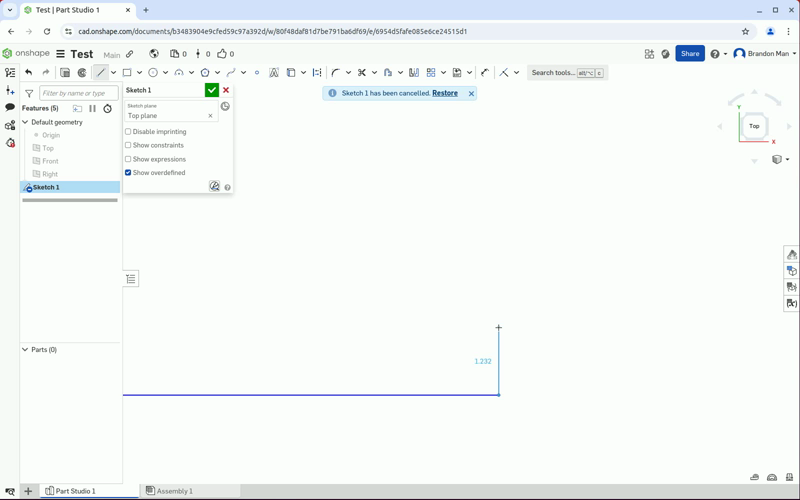
scroll(-6)
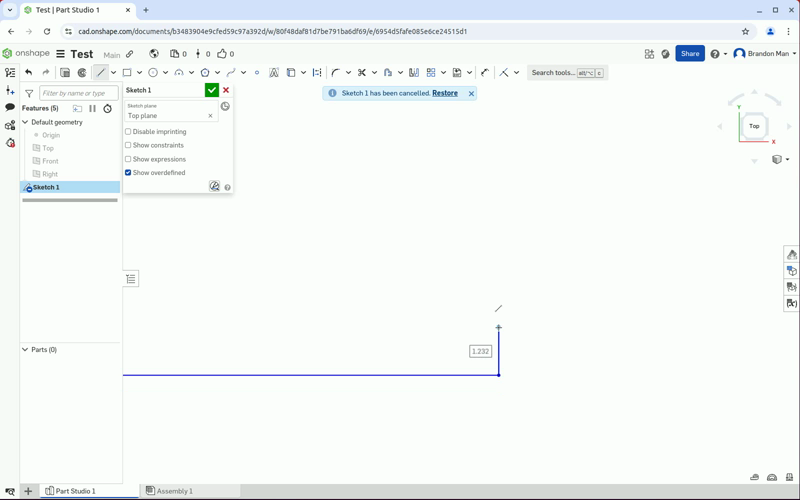
scroll(-6)
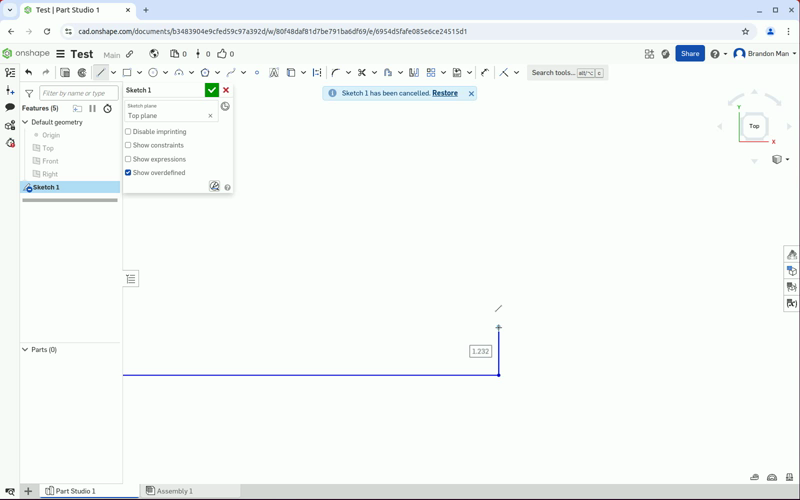
scroll(-6)
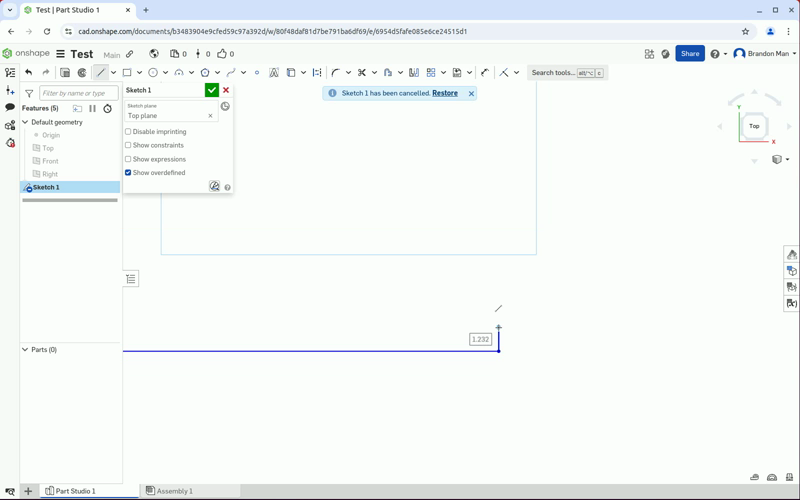
scroll(-6)
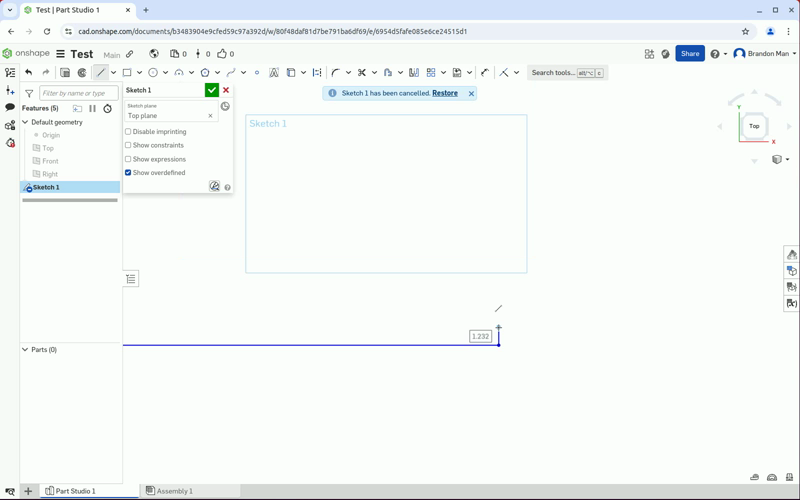
scroll(-6)
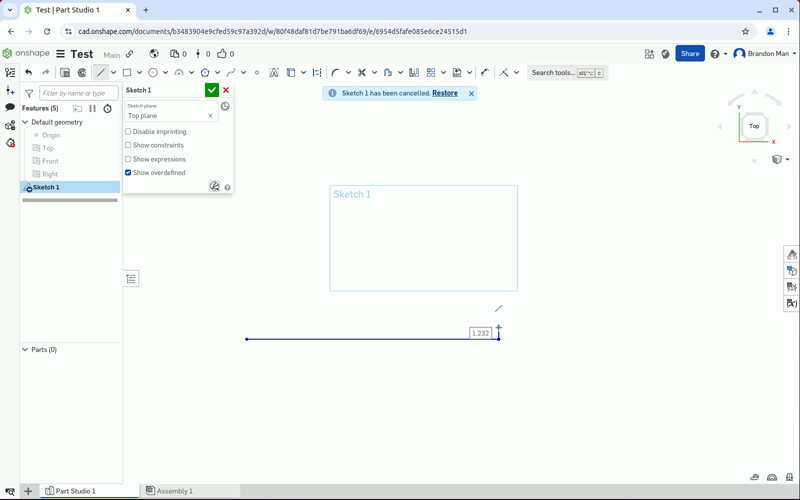
scroll(-6)
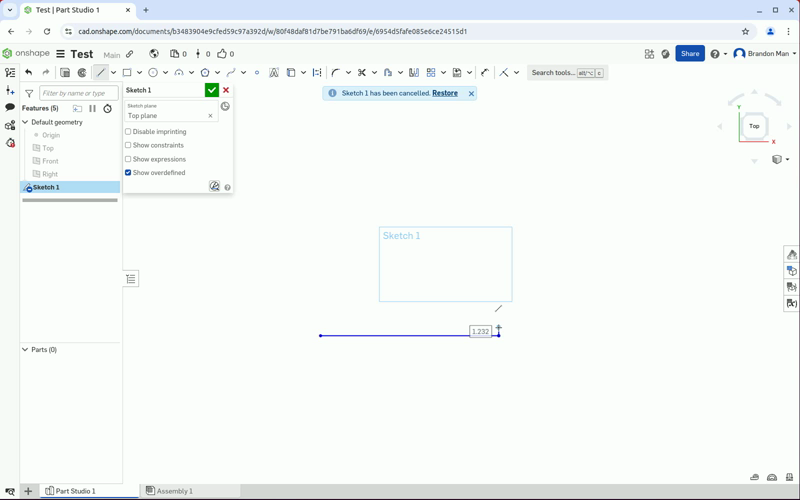
scroll(-6)
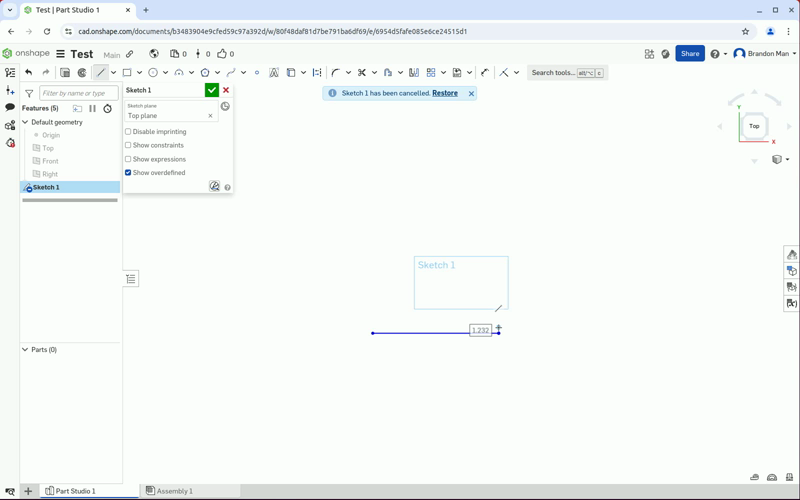
key_up(shift)
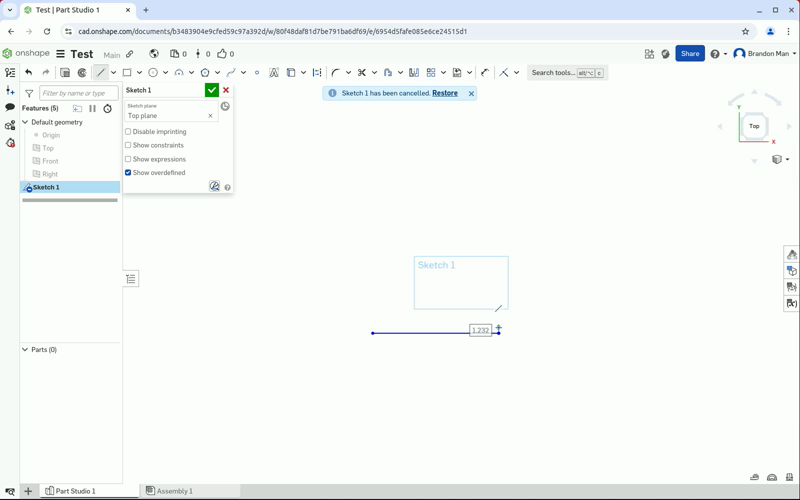
key_down(shift)
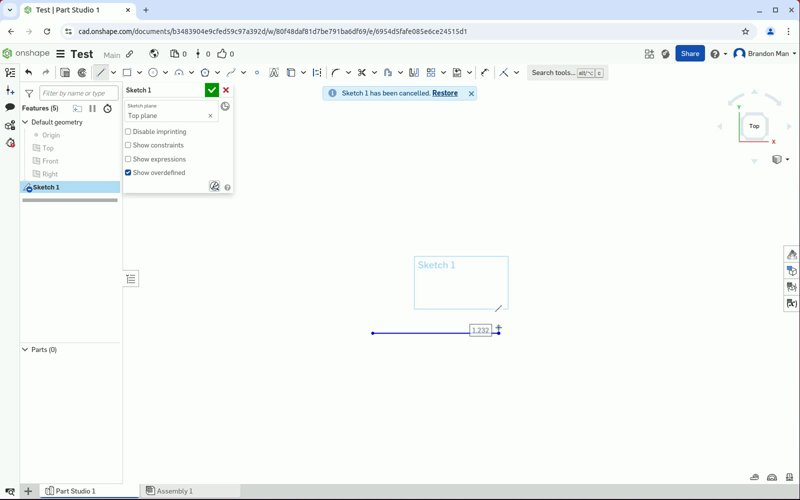
mouse_move(379, 327)
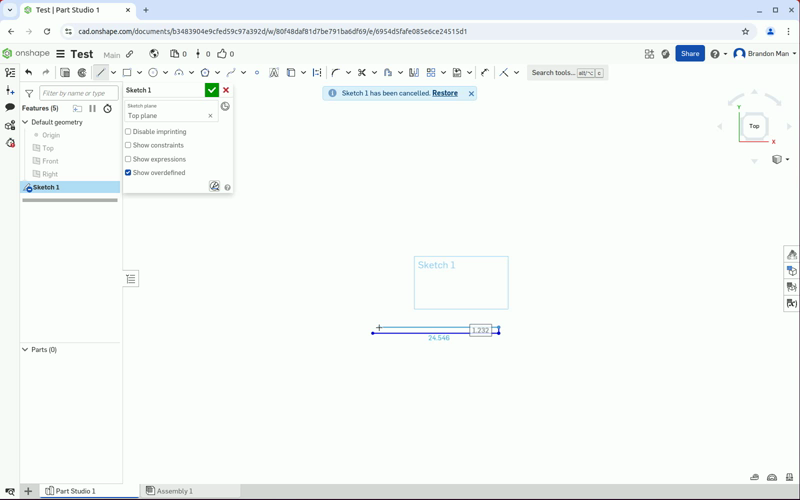
click(379, 327)
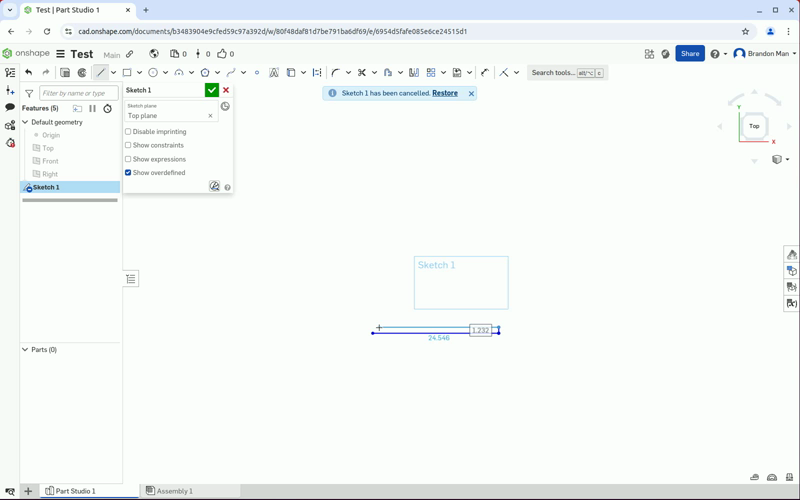
key_up(shift)
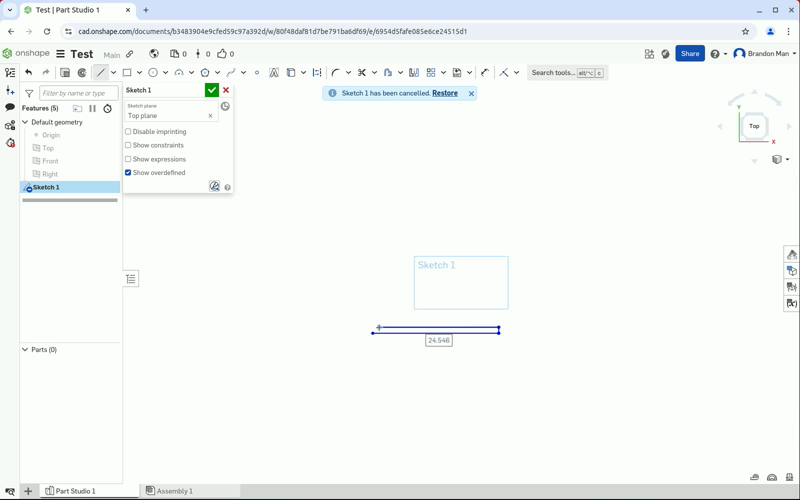
key_down(shift)
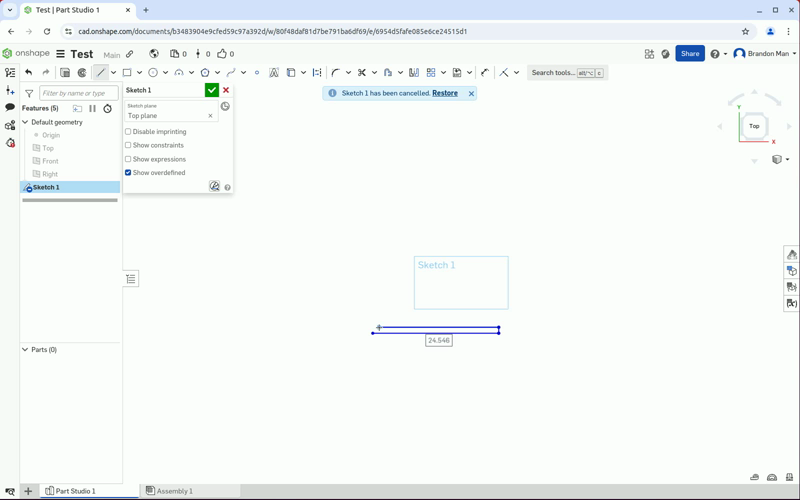
mouse_move(379, 224)
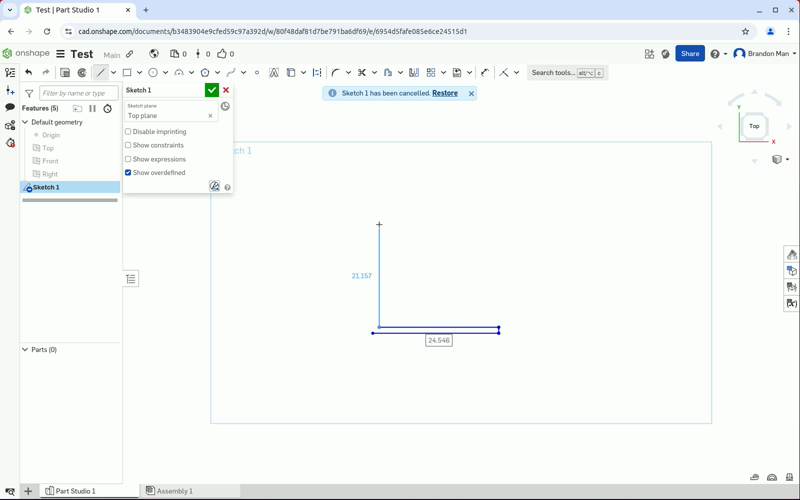
click(379, 224)
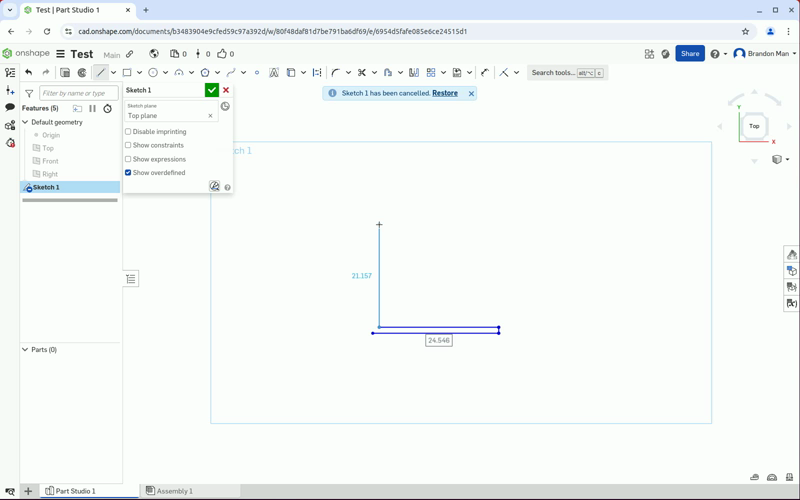
key_up(shift)
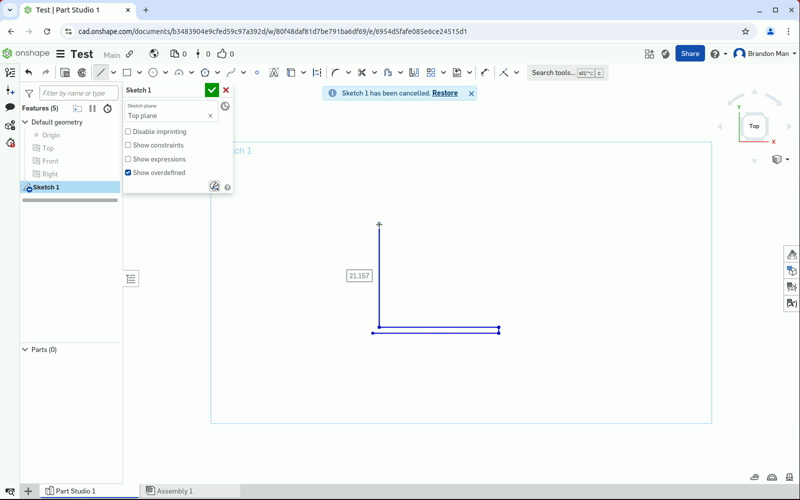
key_down(shift)
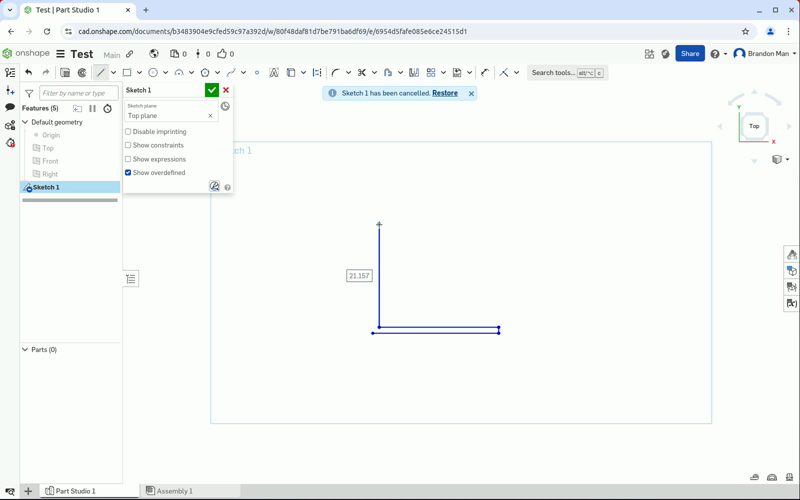
mouse_move(572, 224)
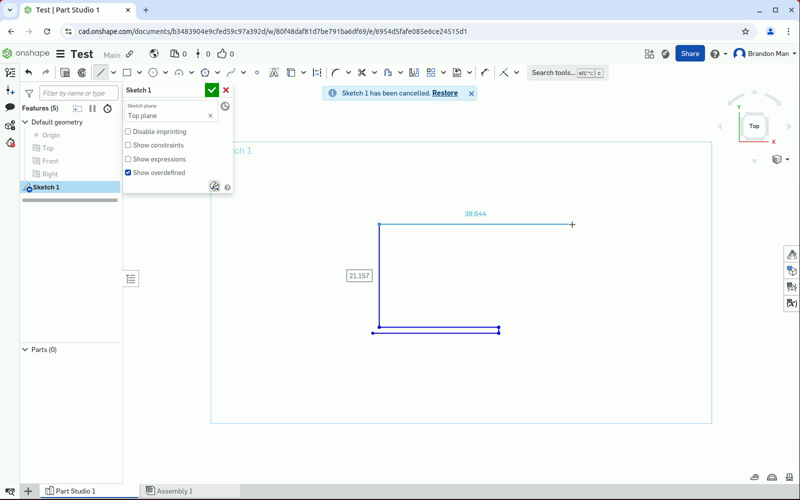
click(572, 224)
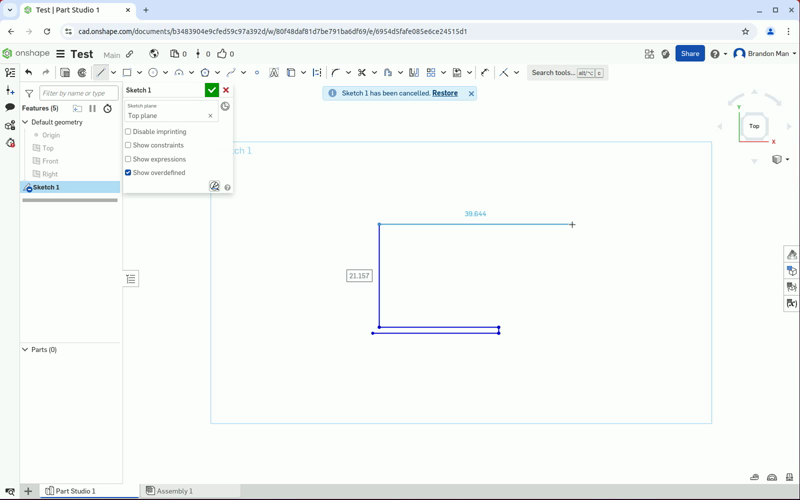
key_up(shift)
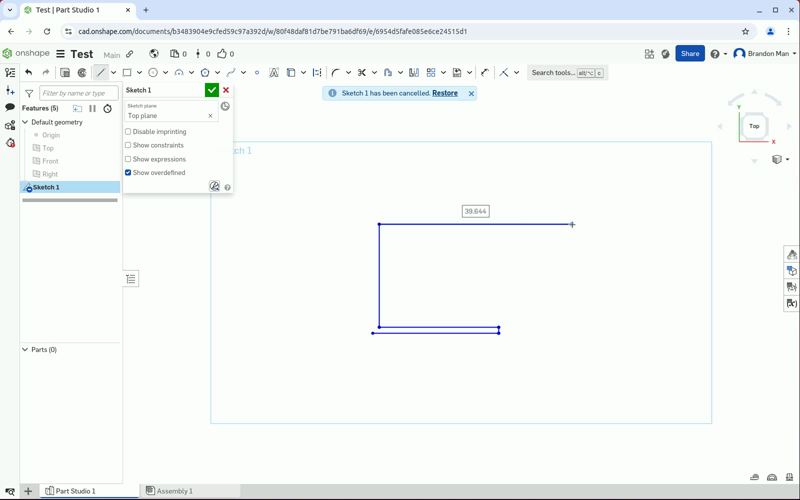
key_down(shift)
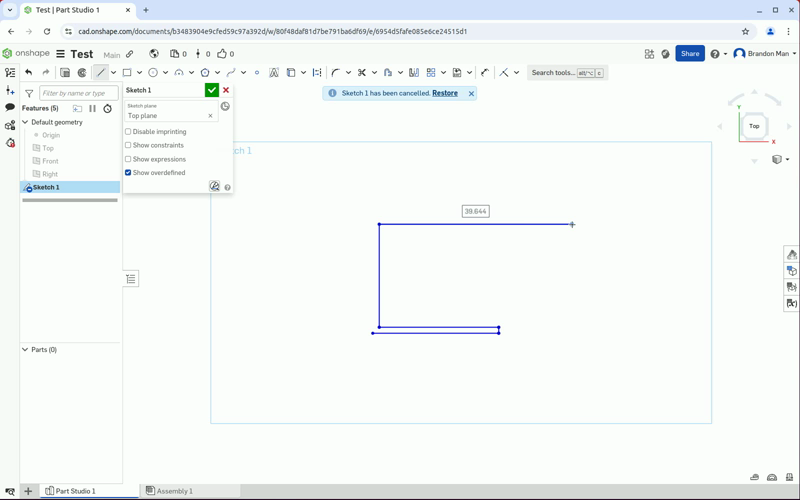
mouse_move(589, 224)
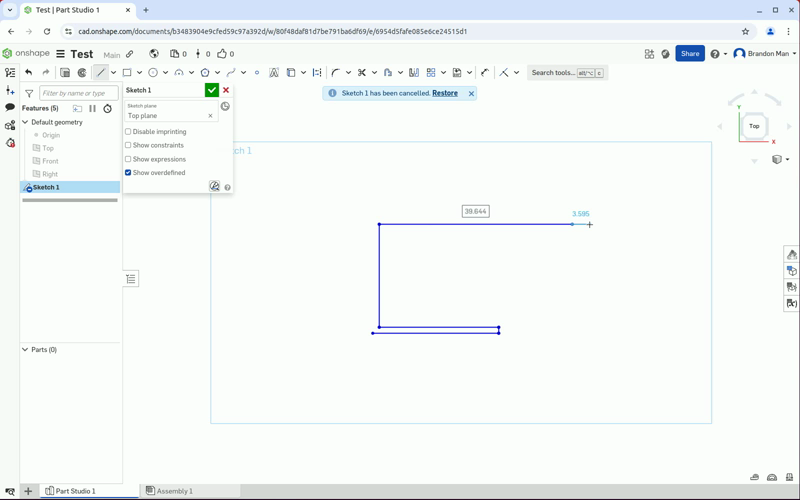
mouse_move(572, 215)
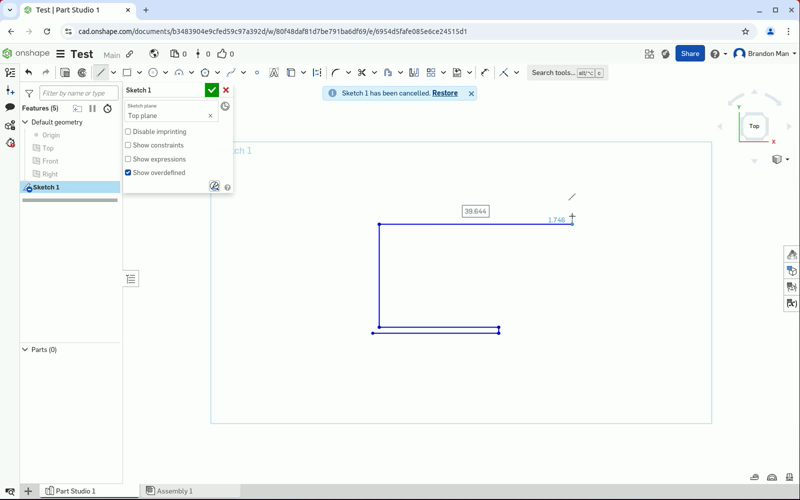
click(572, 215)
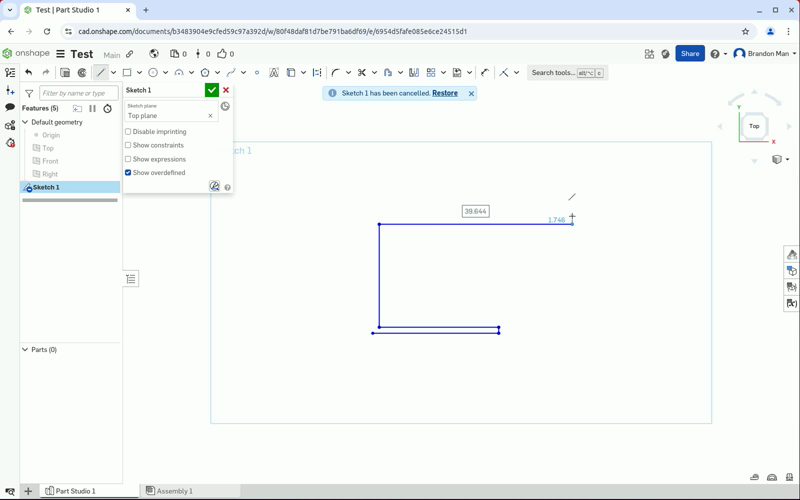
key_up(shift)
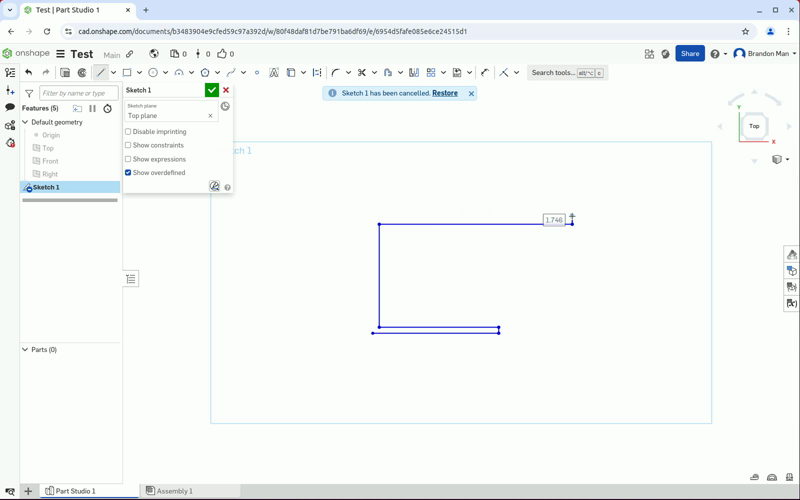
key_down(shift)
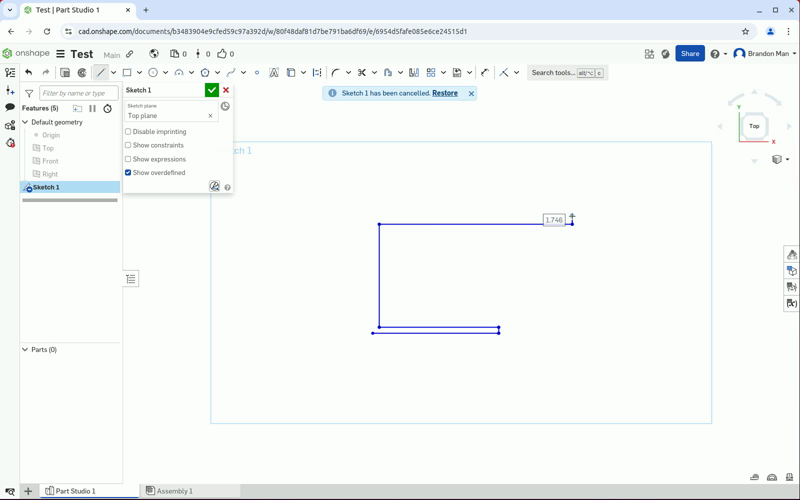
mouse_move(372, 215)
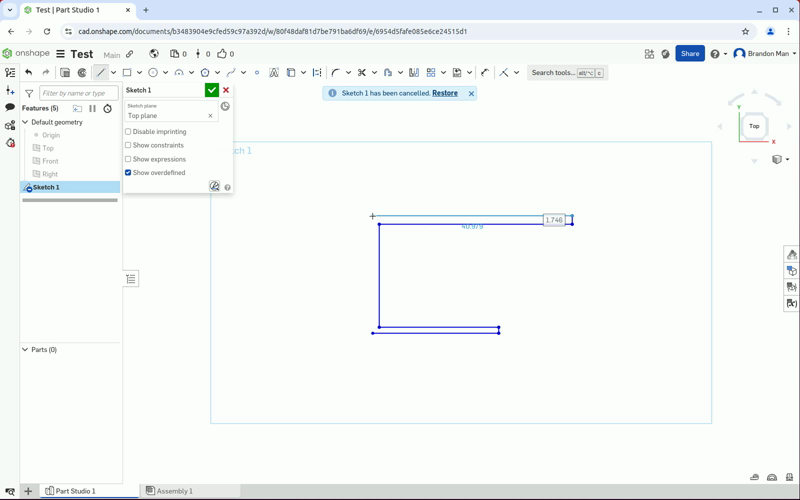
click(372, 215)
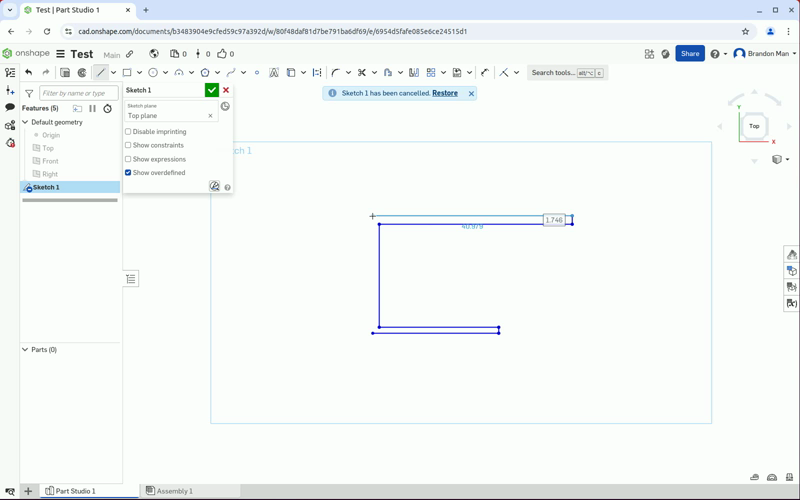
key_up(shift)
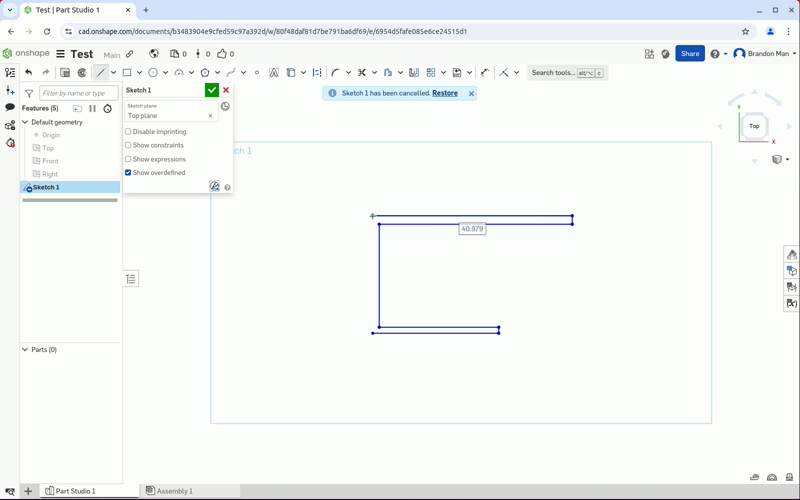
key_down(shift)
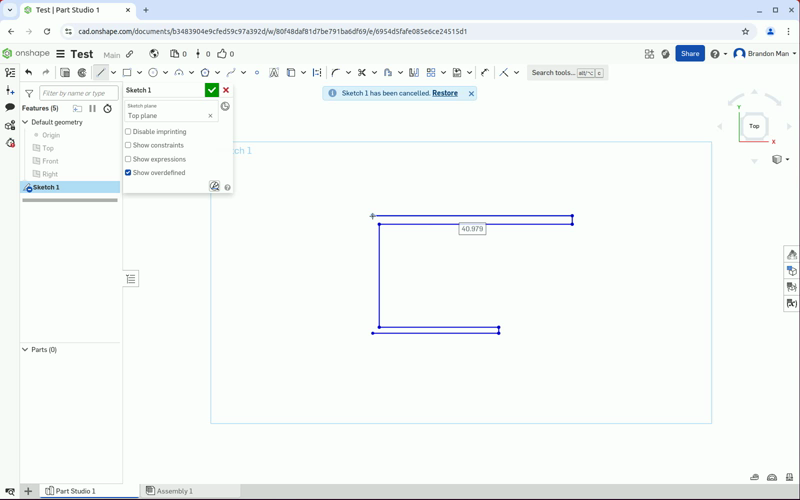
mouse_move(372, 333)
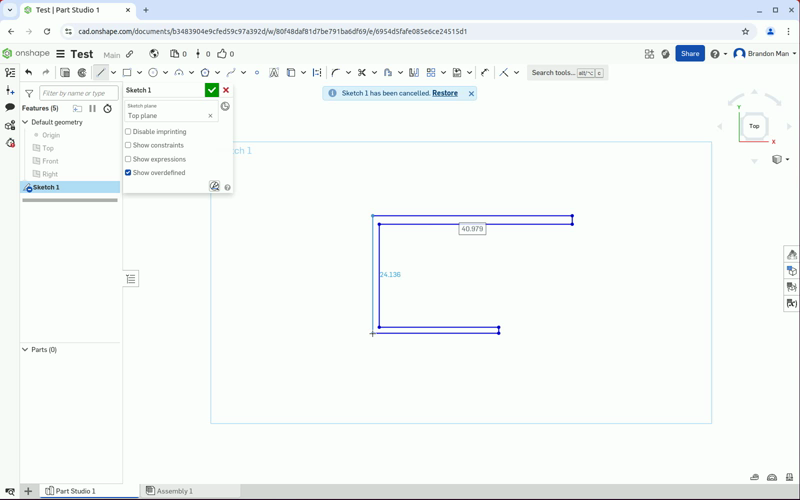
key_up(shift)
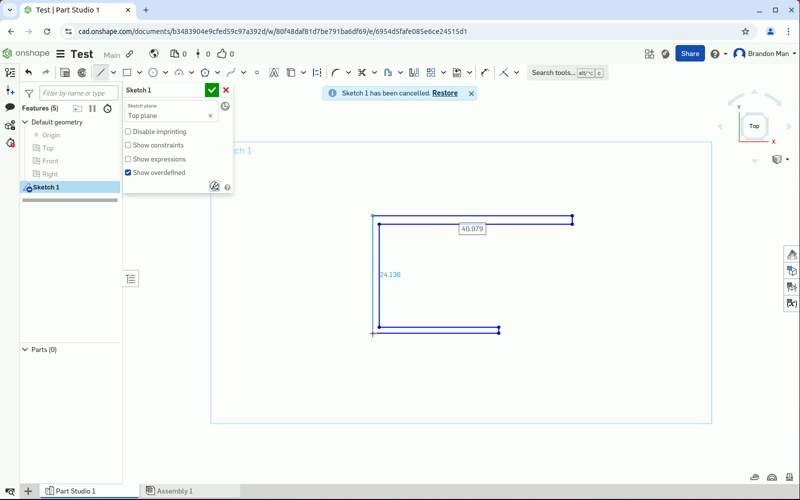
click(372, 333)
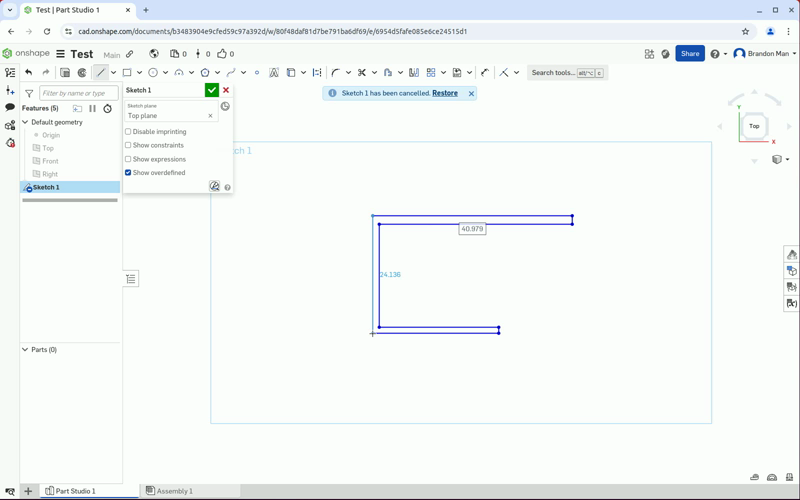
key(esc)
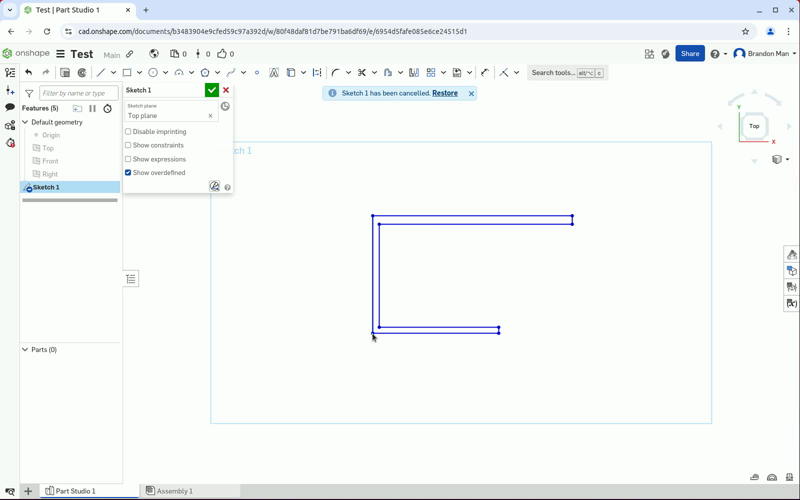
mouse_move(505, 219)
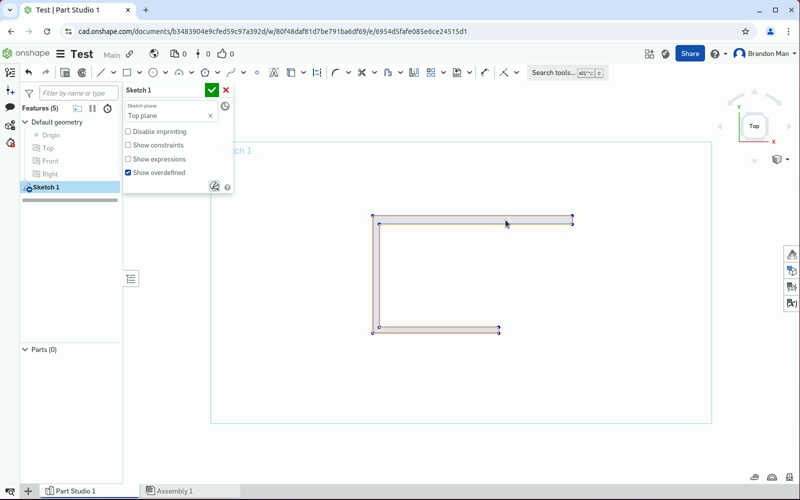
click(505, 219)
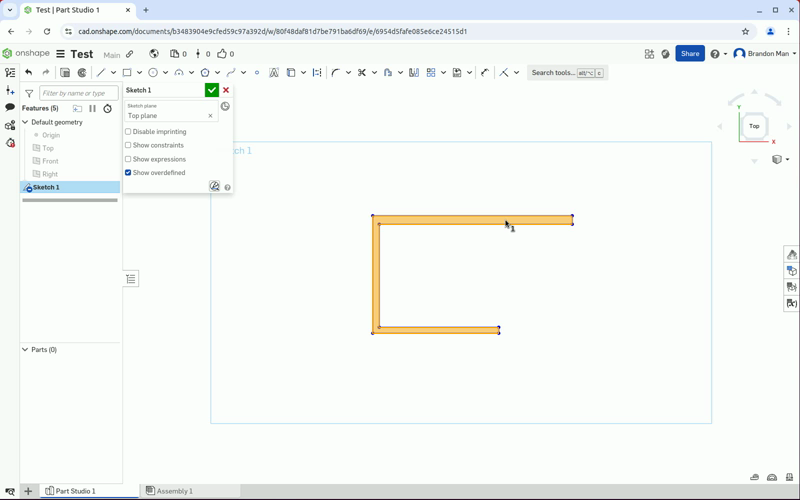
mouse_move(73, 352)
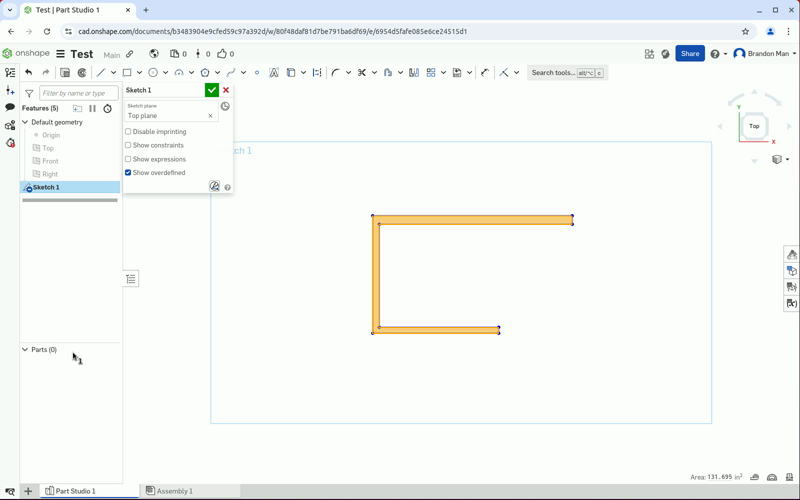
key(shift+y)
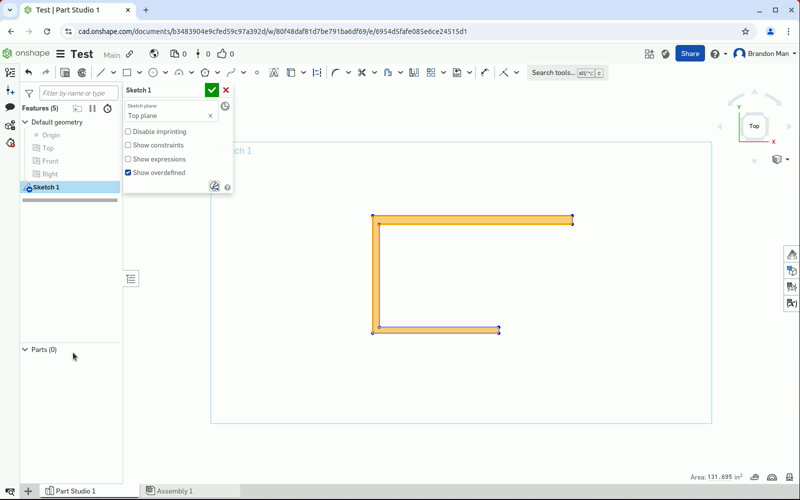
key(shift+e)
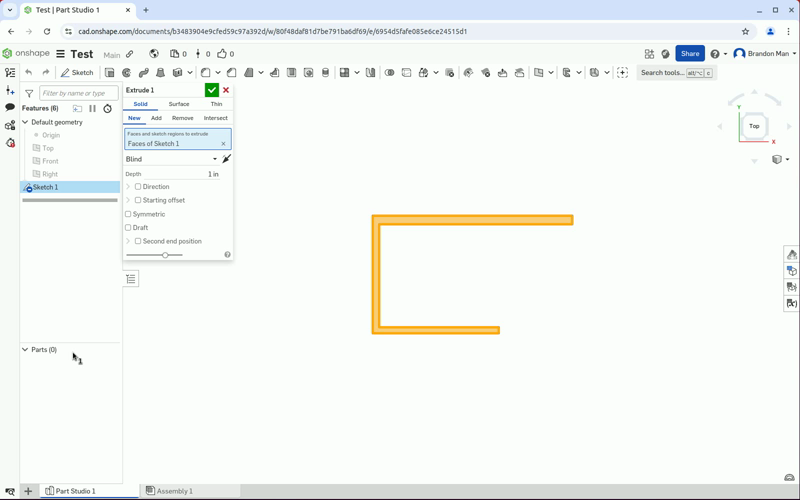
mouse_move(143, 106)
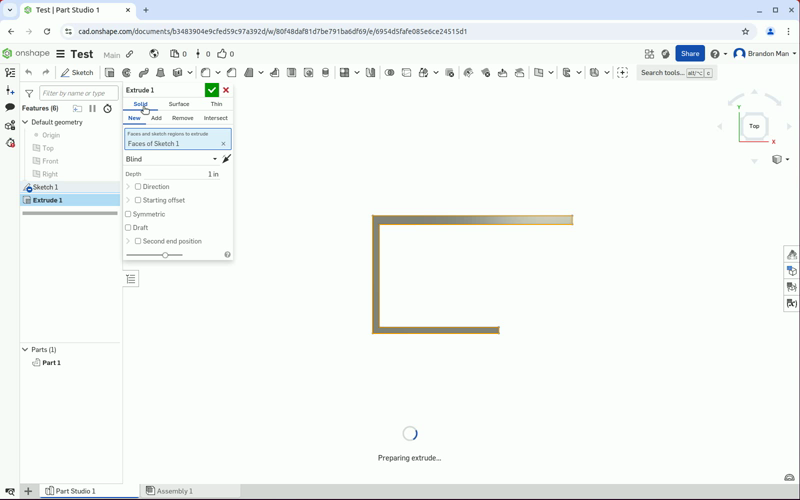
click(143, 106)
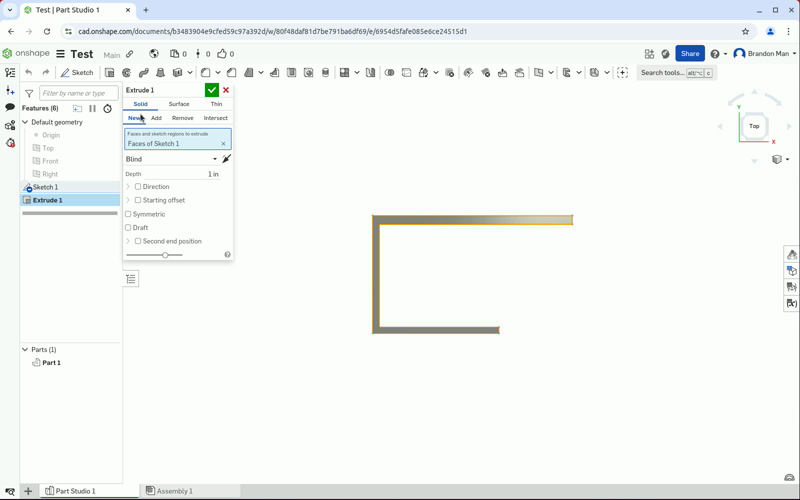
mouse_move(137, 120)
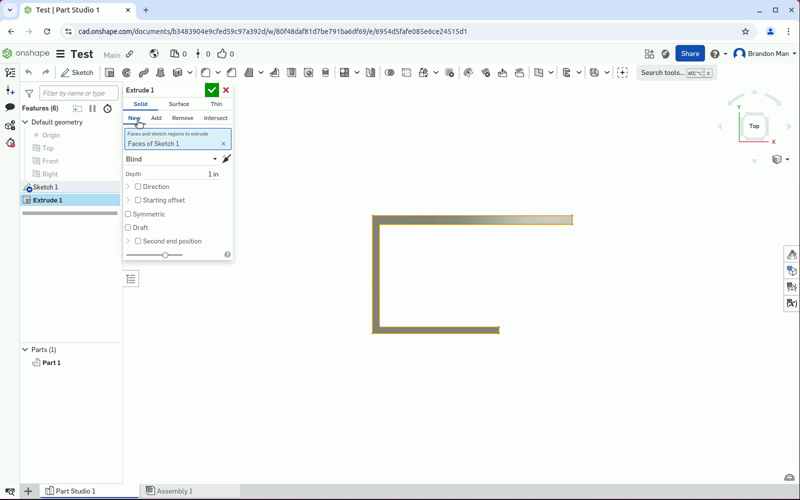
click(137, 120)
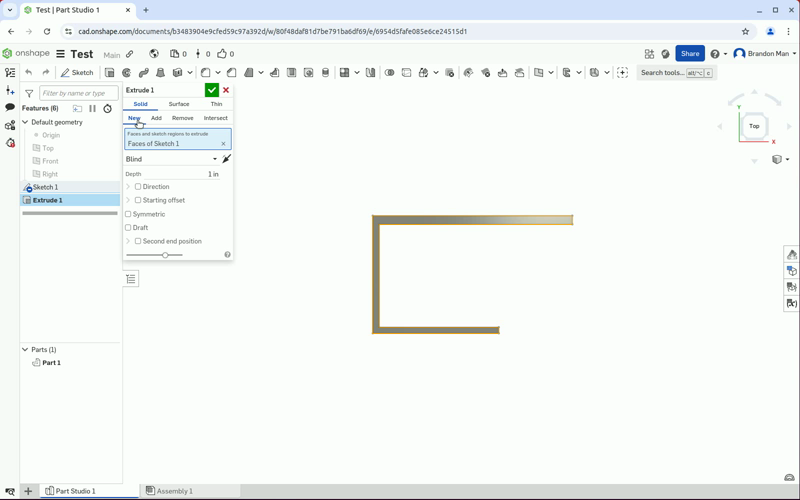
key(tab, 4)
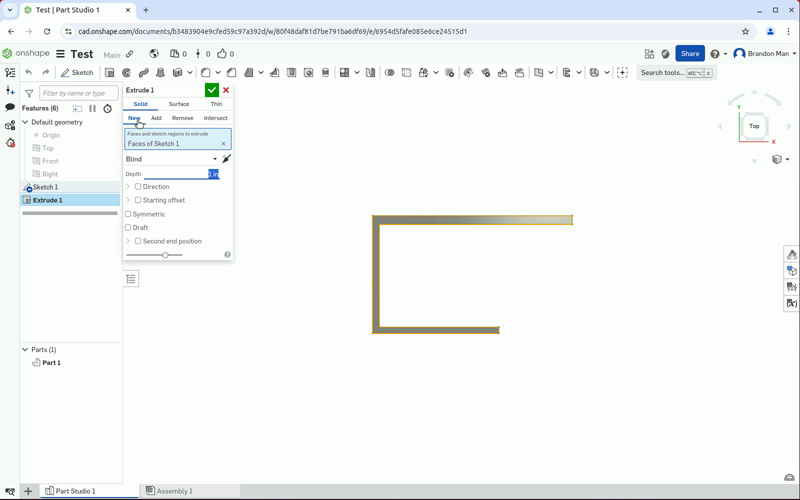
text(22.626)
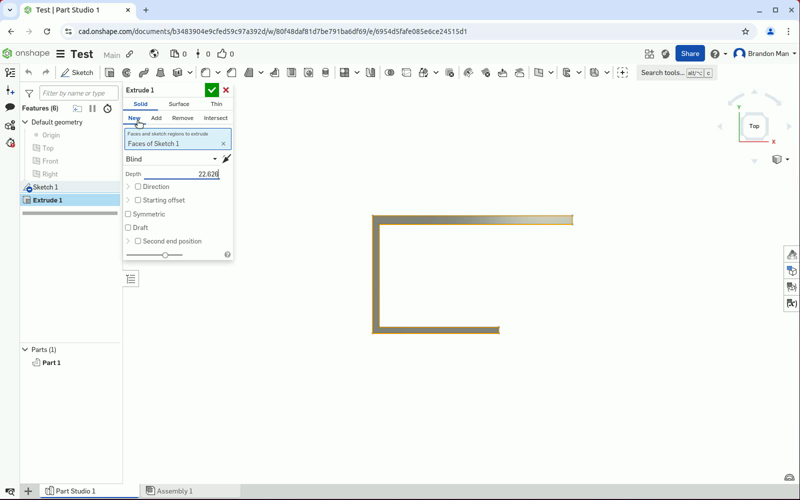
key(tab, 3)
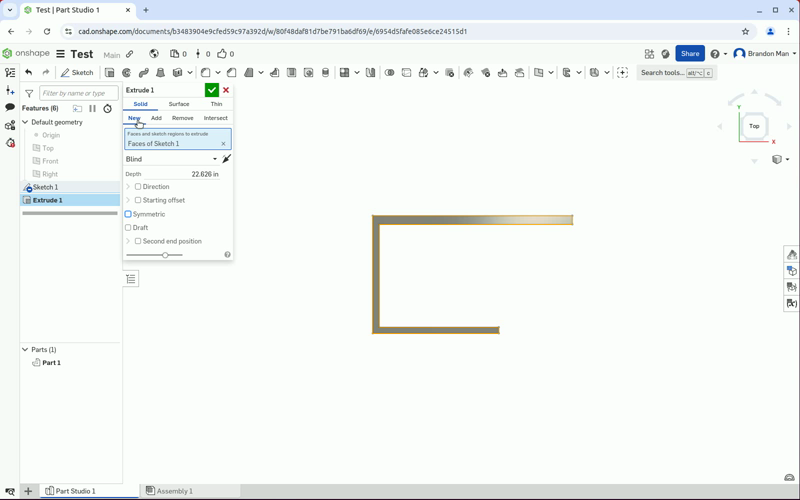
key(space)
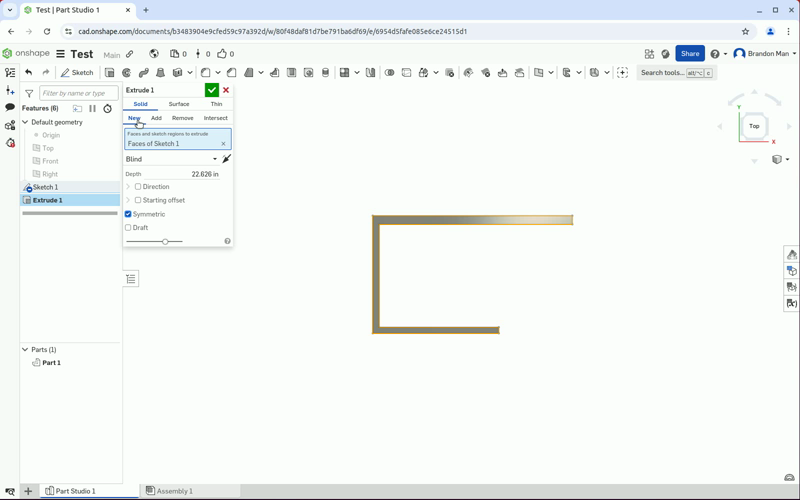
key(enter)
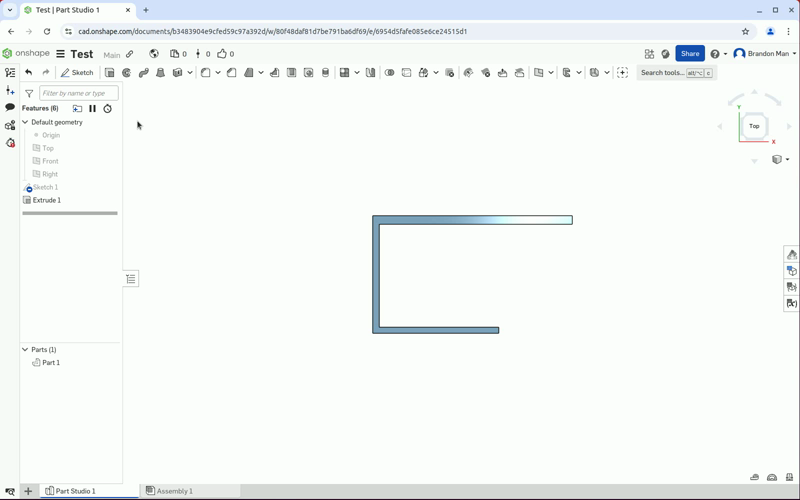
key(shift+h)
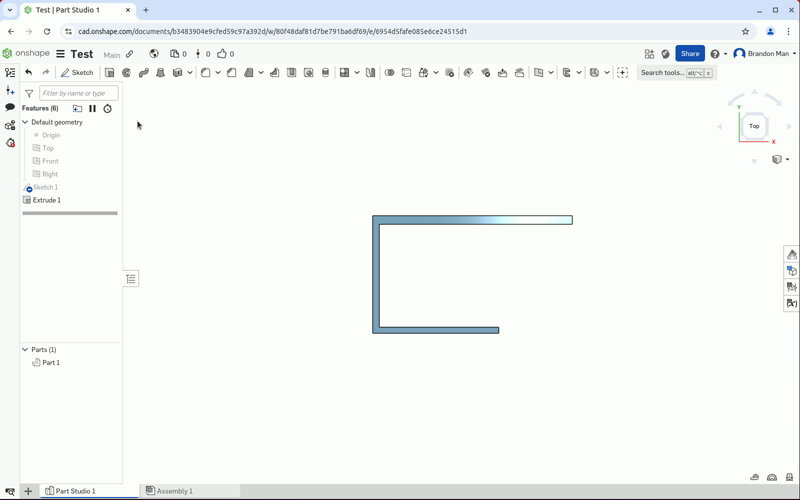
key(shift+h)
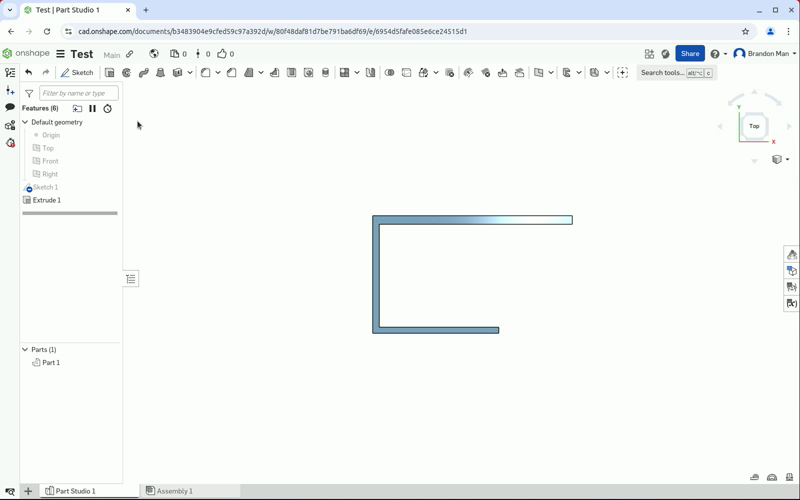
mouse_move(73, 189)
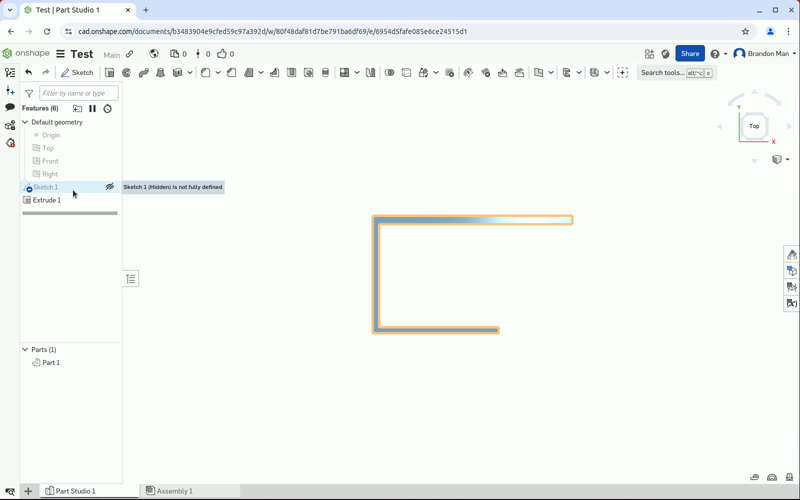
click(73, 189)
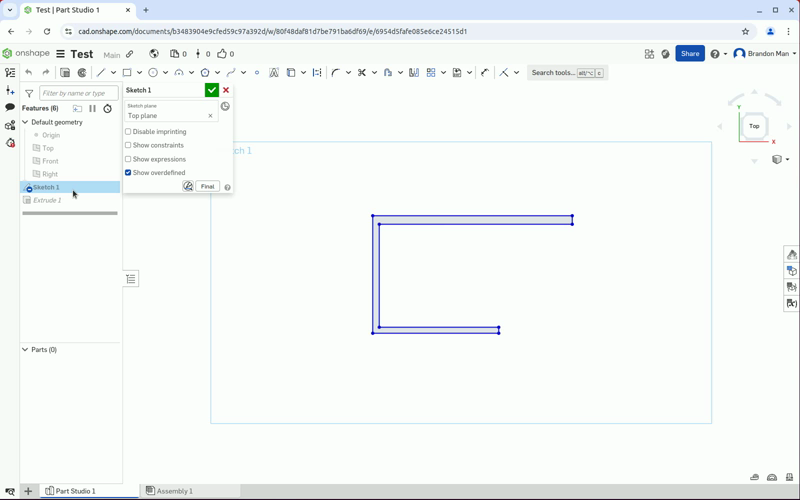
mouse_move(229, 92)
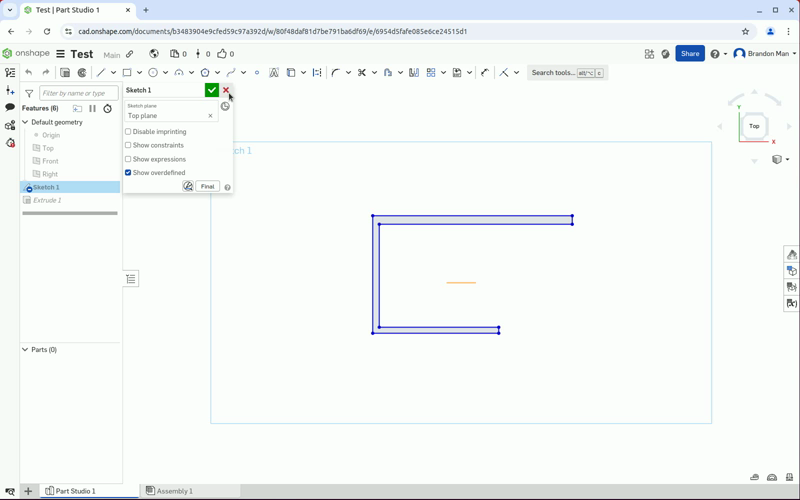
click(229, 92)
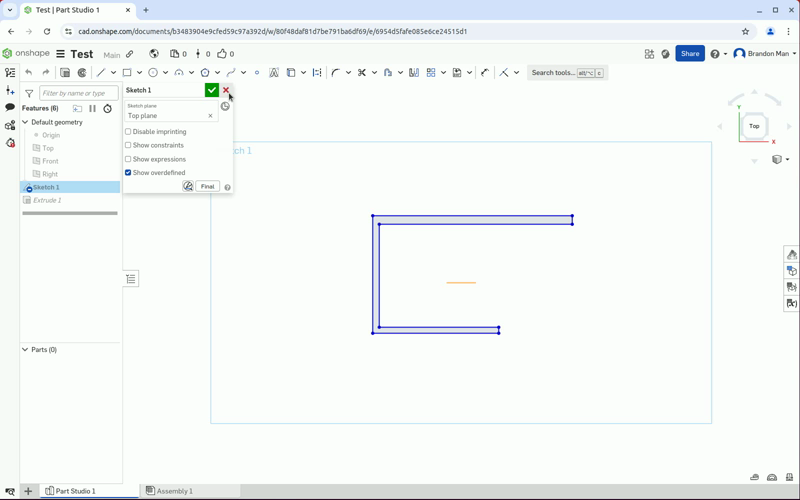
key(shift+s)
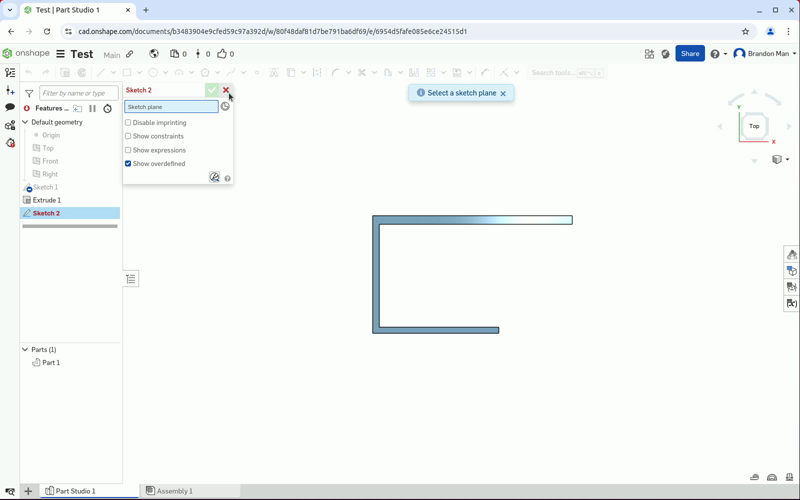
mouse_move(73, 150)
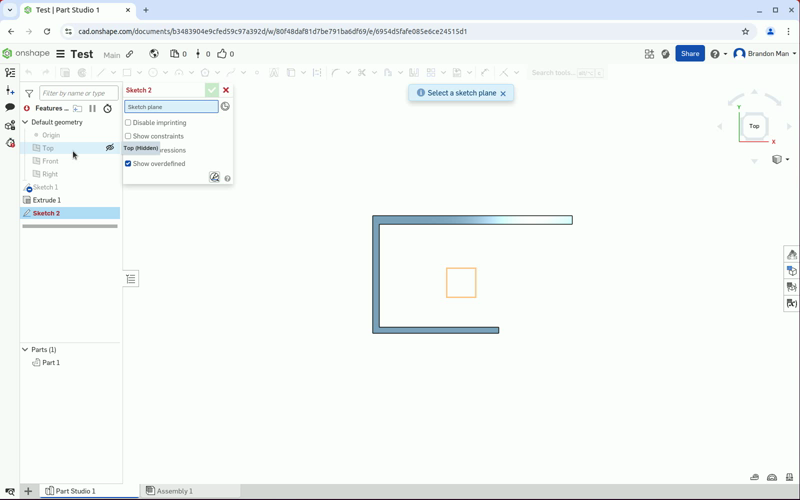
click(73, 150)
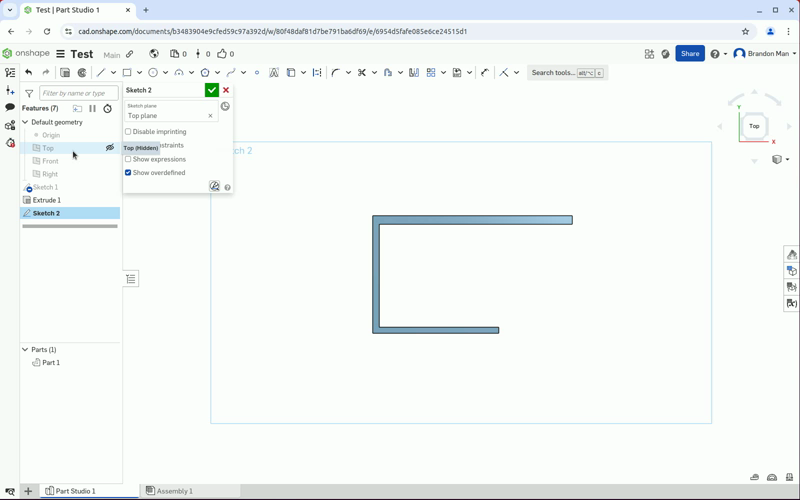
mouse_move(73, 352)
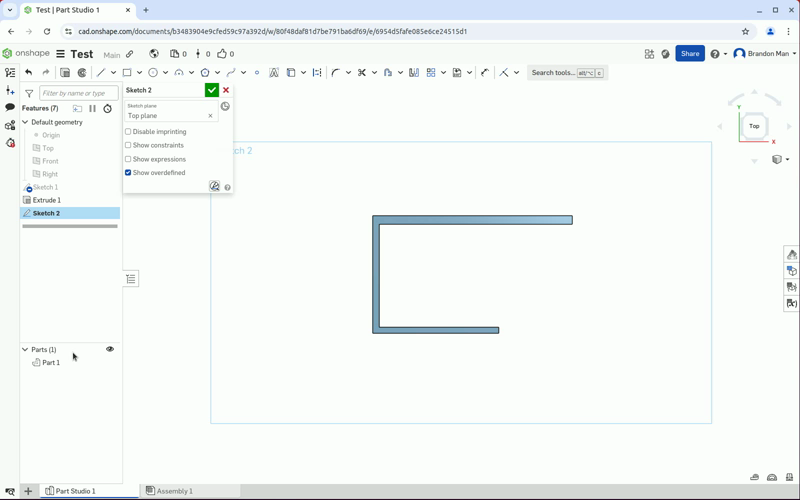
key(y)
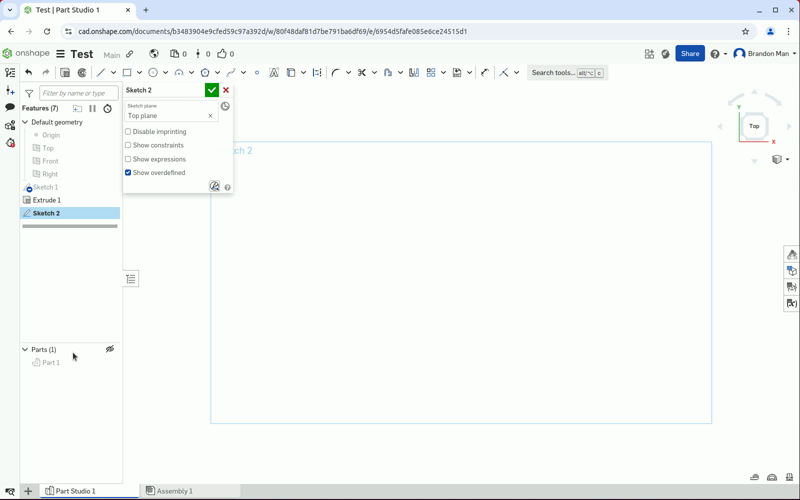
key(l)
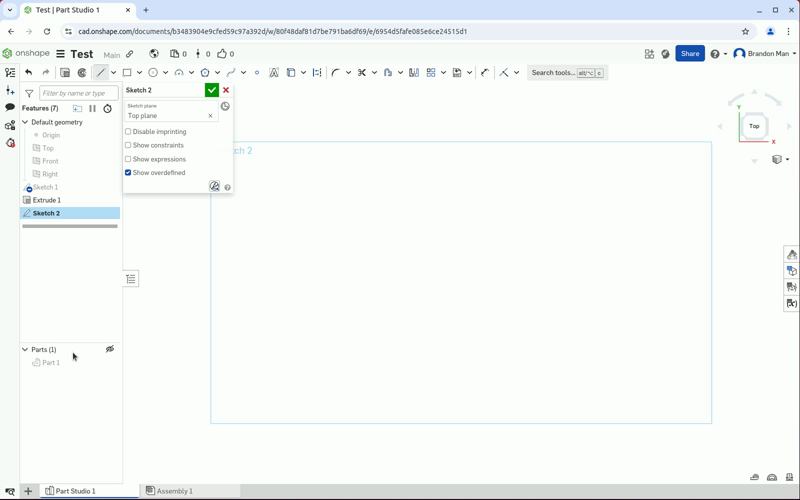
key_down(shift)
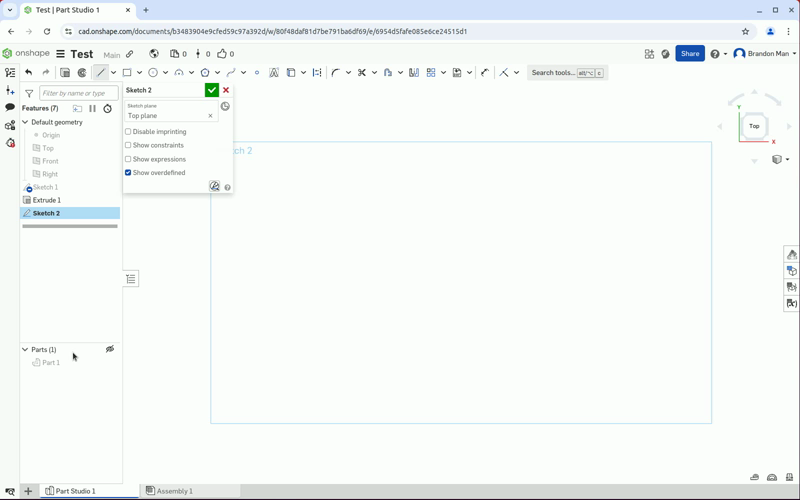
mouse_move(365, 346)
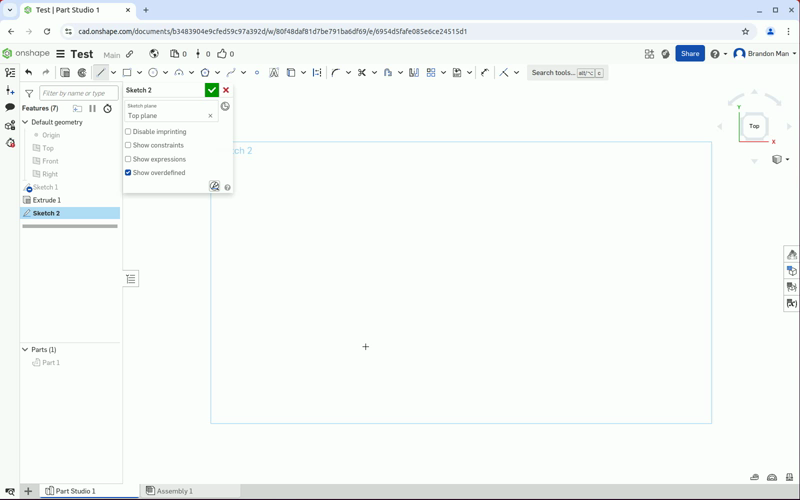
click(365, 346)
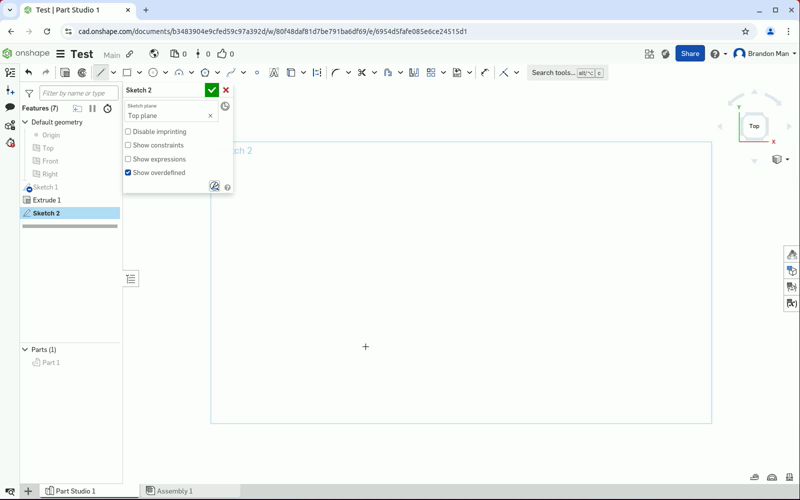
key_up(shift)
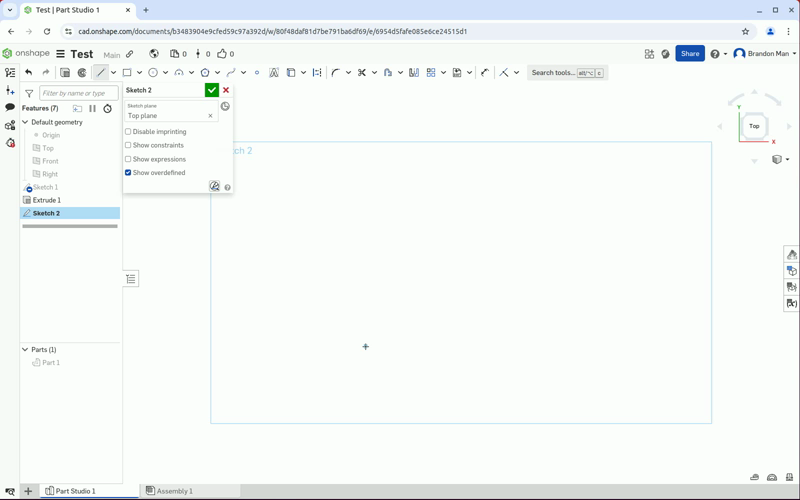
key_down(shift)
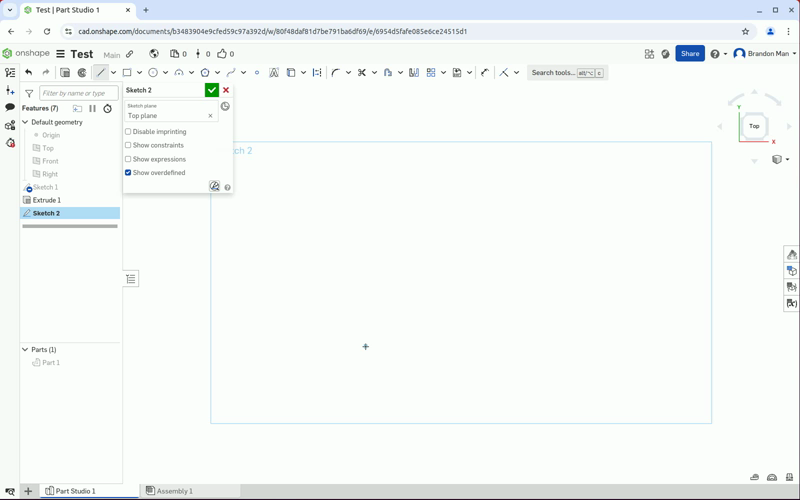
mouse_move(498, 346)
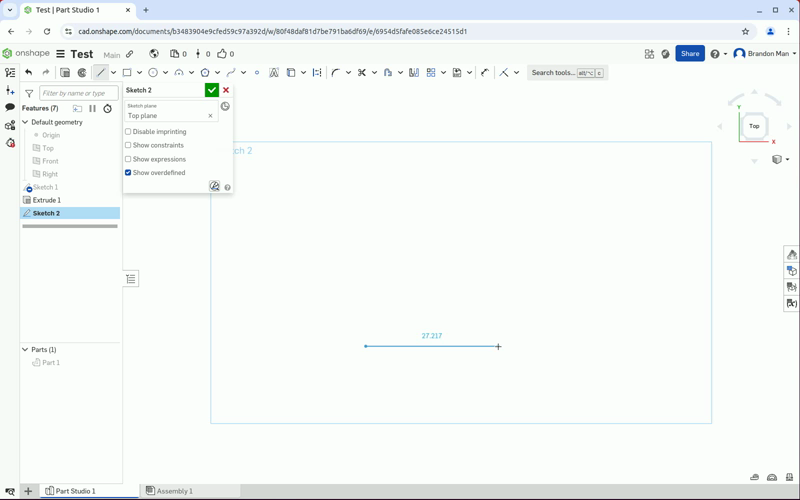
click(498, 346)
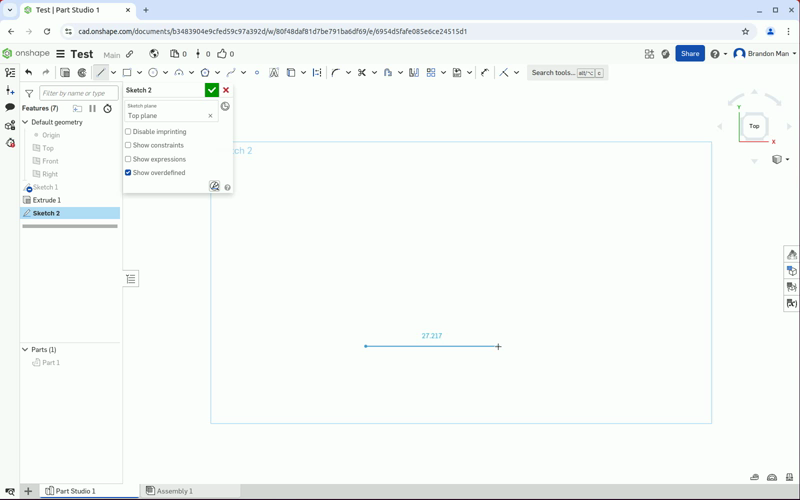
key_up(shift)
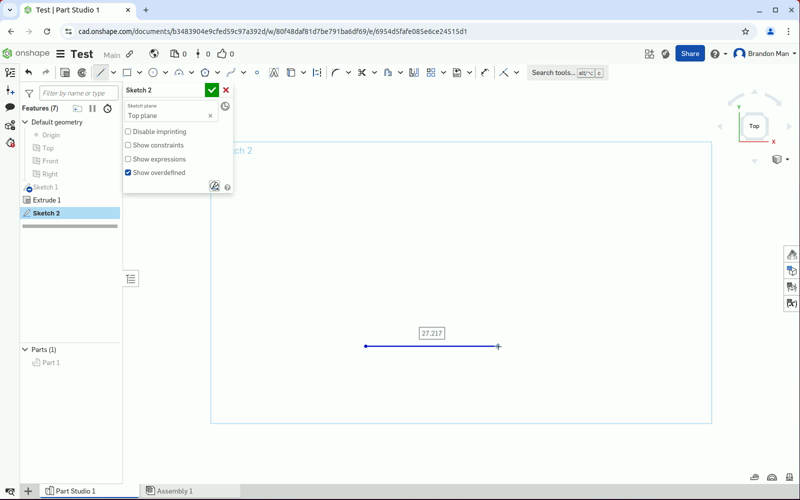
key_down(shift)
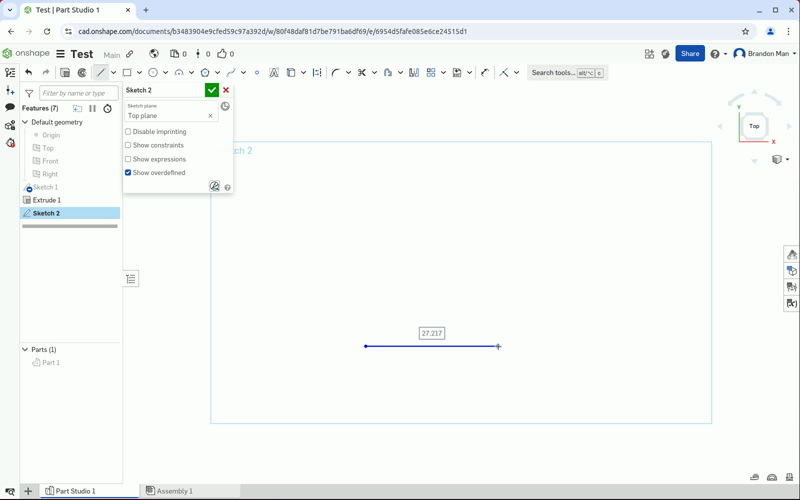
mouse_move(528, 346)
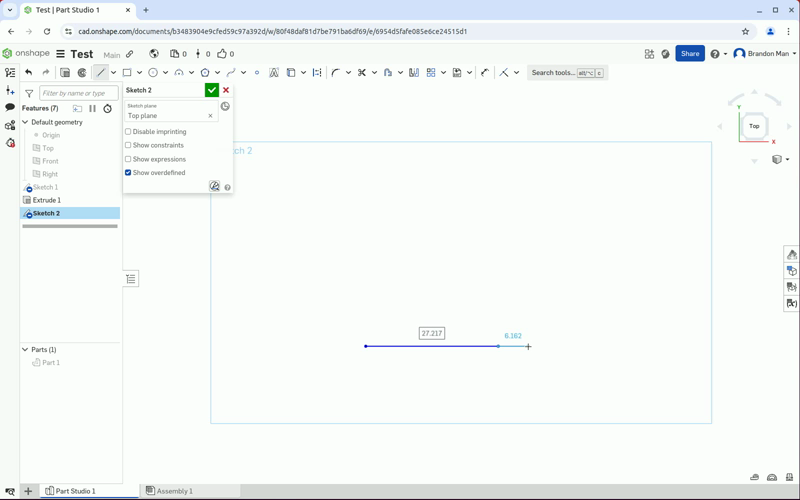
mouse_move(498, 339)
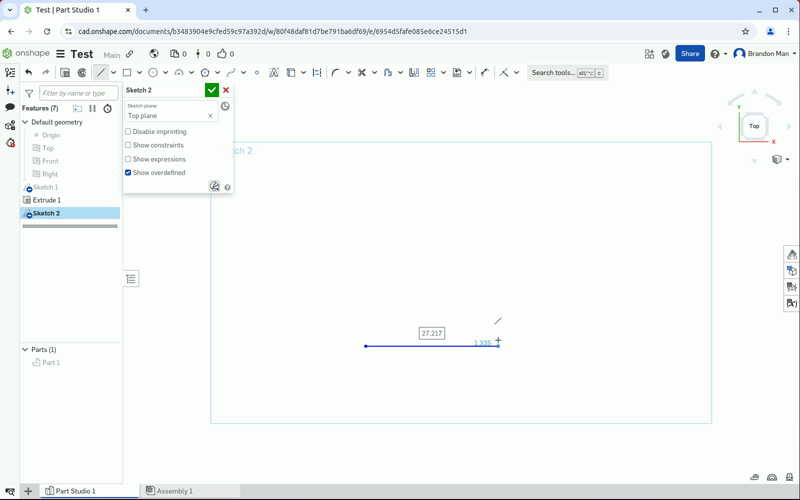
scroll(6)
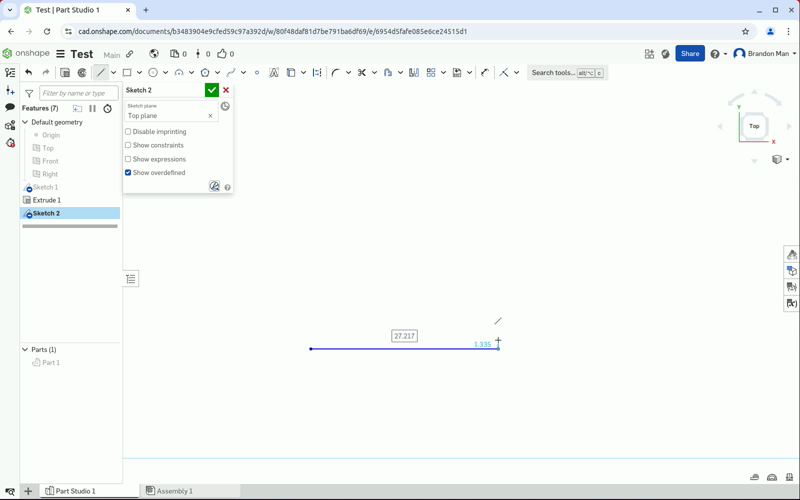
scroll(6)
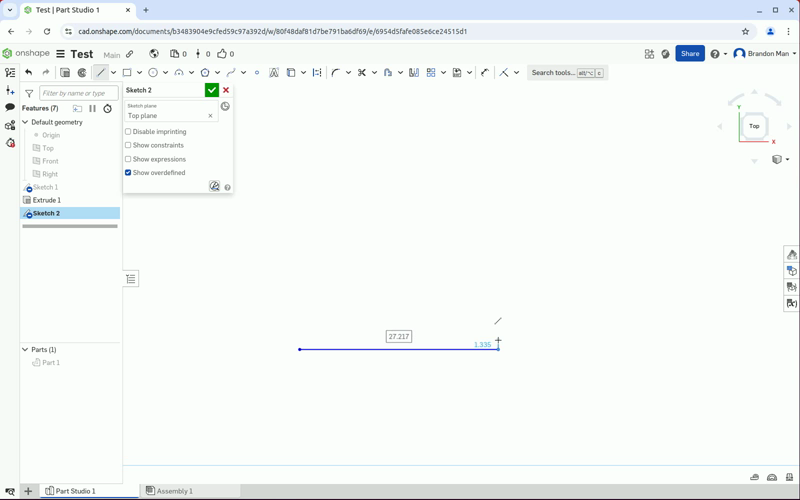
scroll(6)
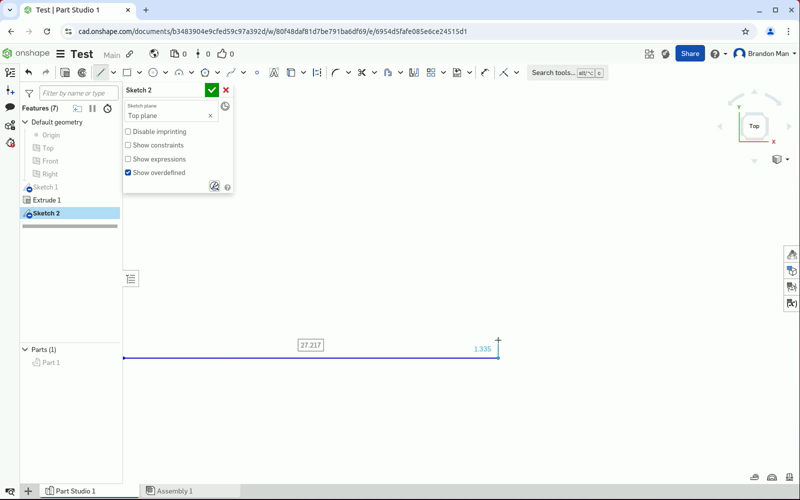
scroll(6)
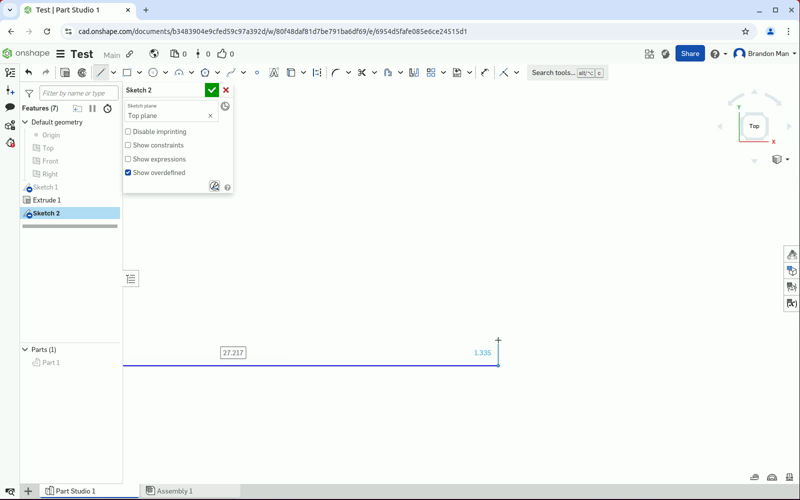
scroll(6)
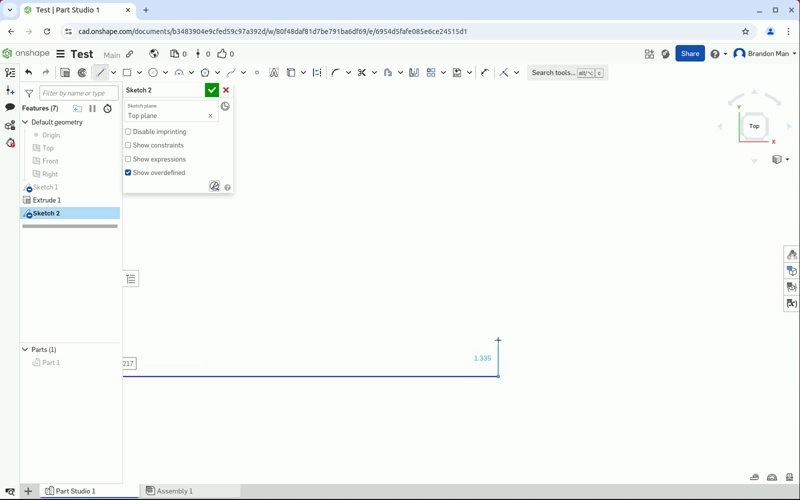
scroll(6)
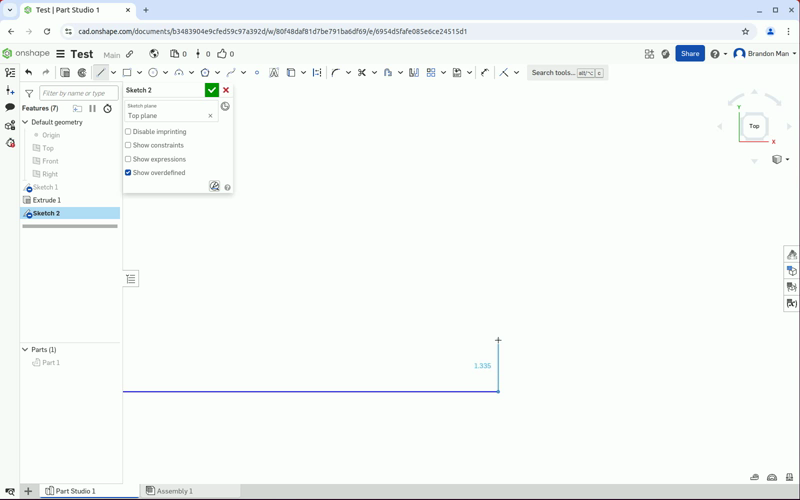
scroll(6)
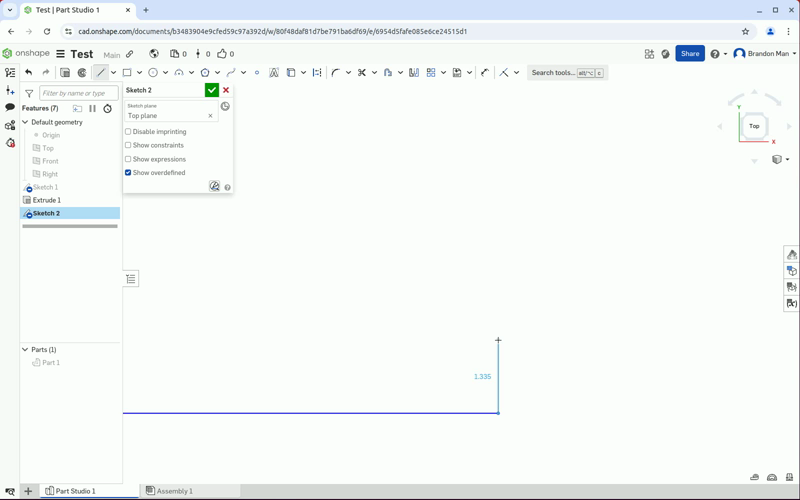
click(498, 339)
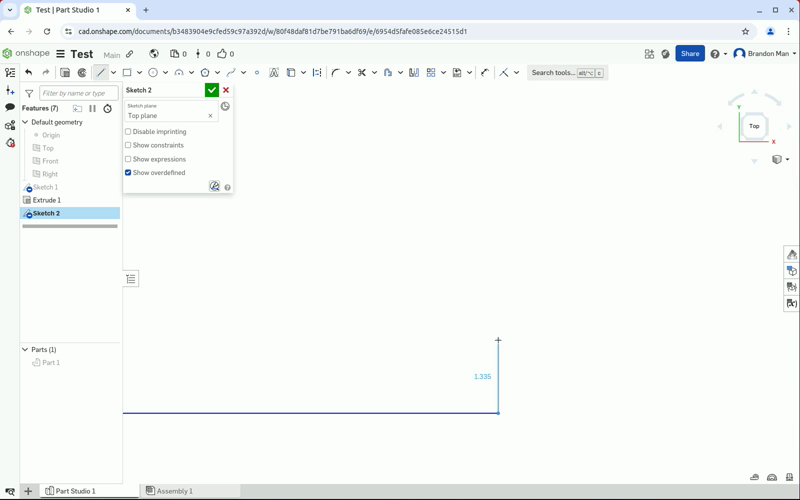
scroll(-6)
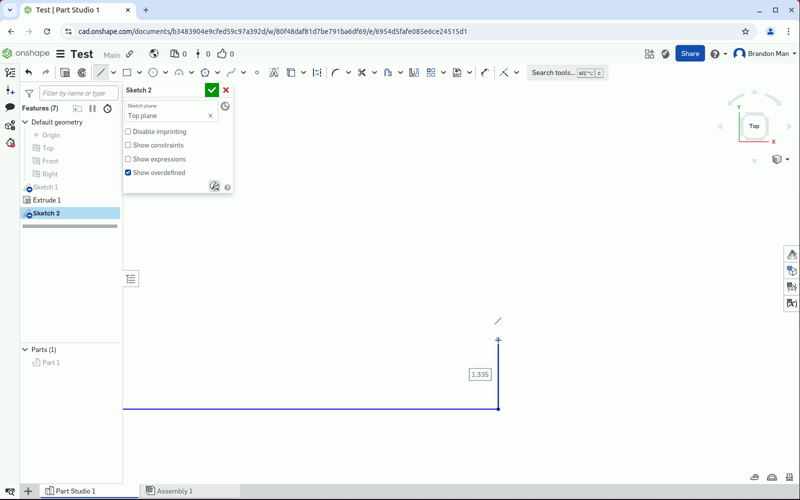
scroll(-6)
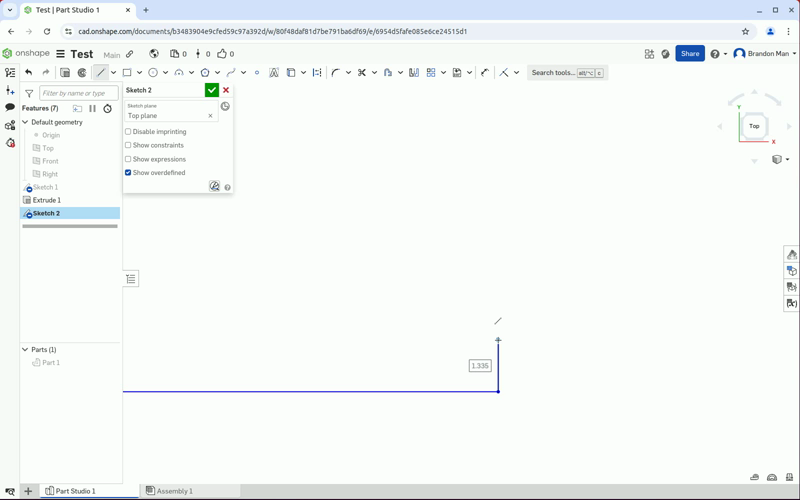
scroll(-6)
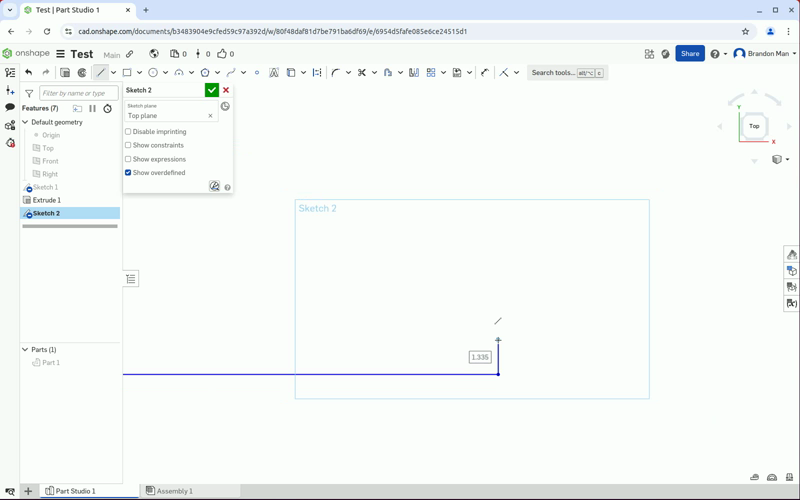
scroll(-6)
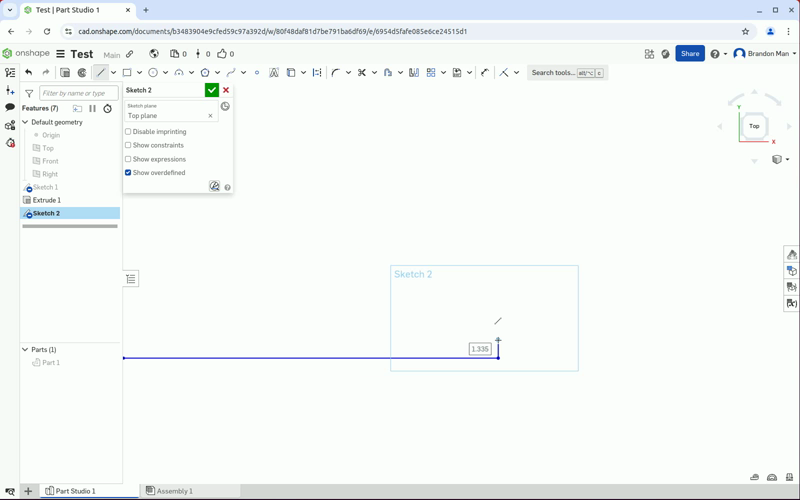
scroll(-6)
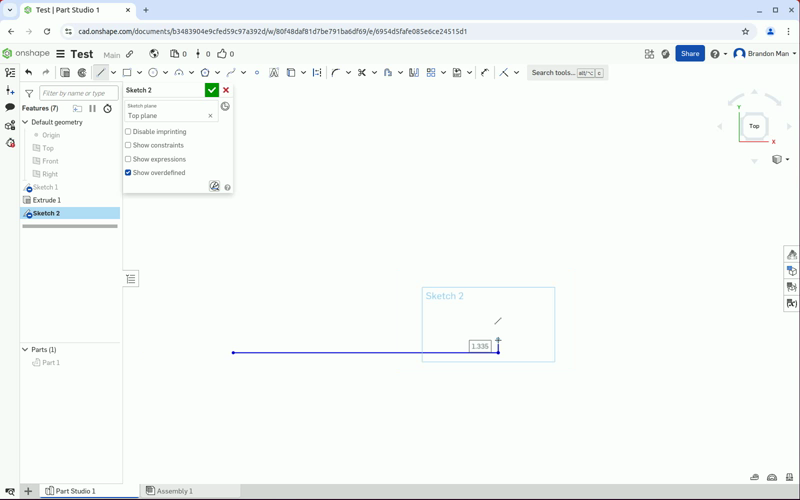
scroll(-6)
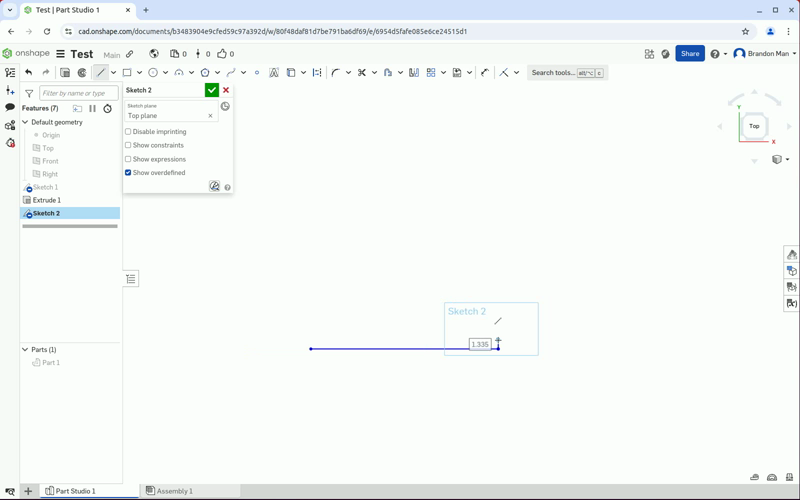
scroll(-6)
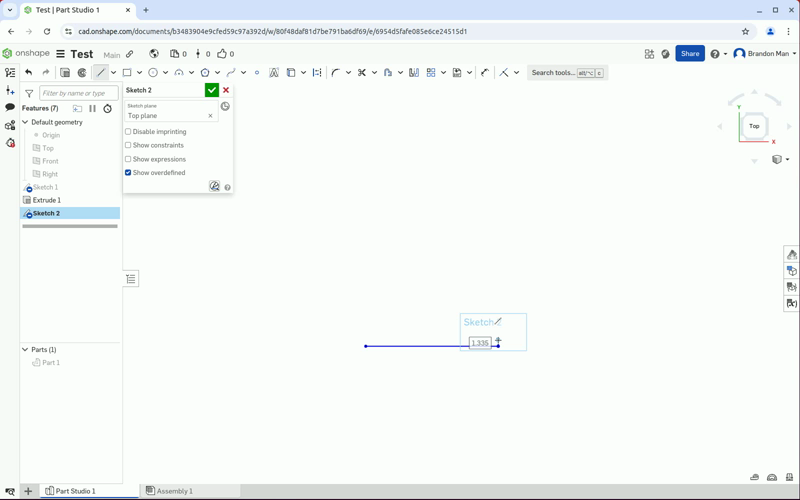
key_up(shift)
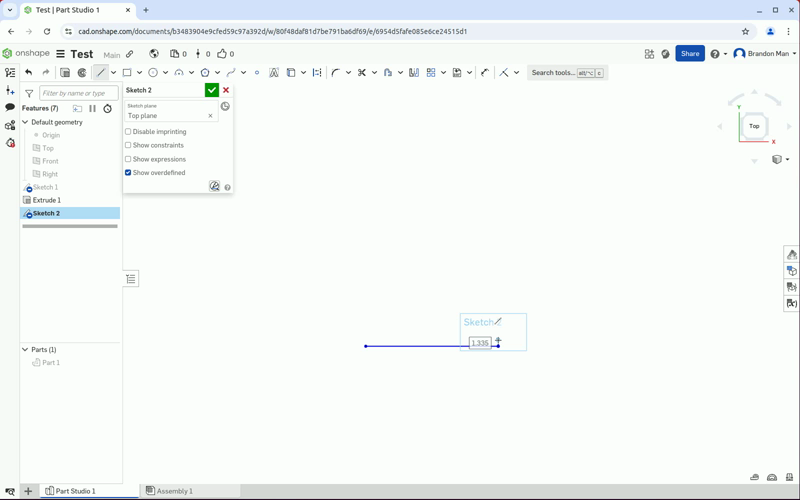
key_down(shift)
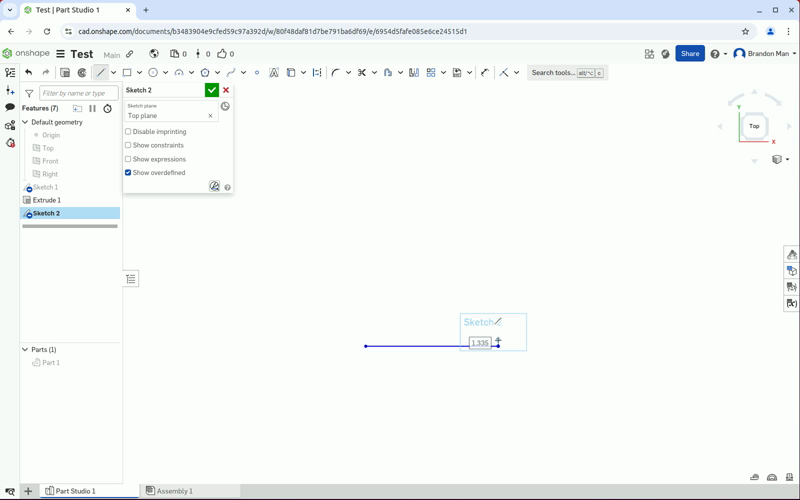
mouse_move(372, 339)
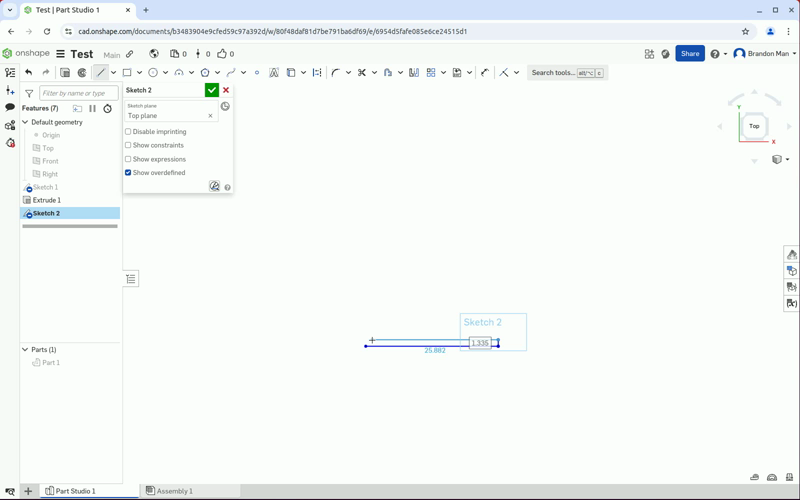
click(372, 339)
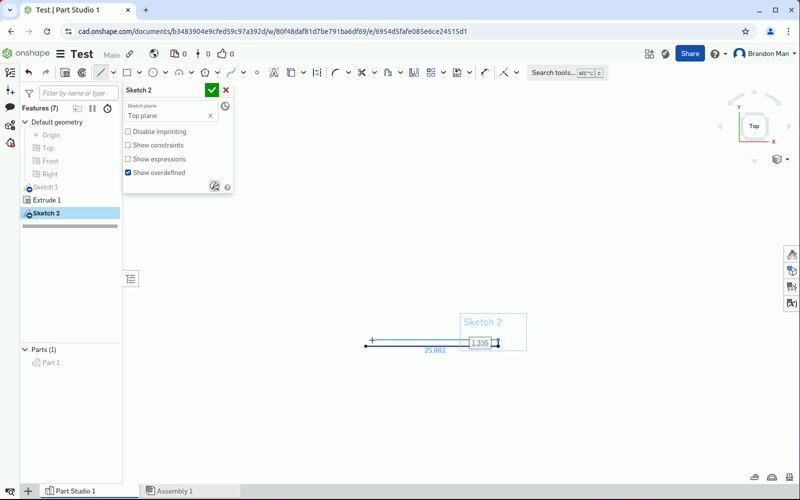
key_up(shift)
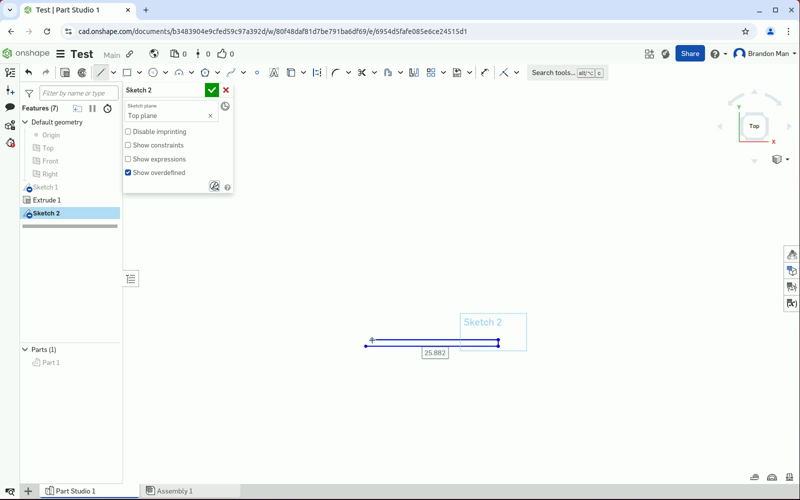
key_down(shift)
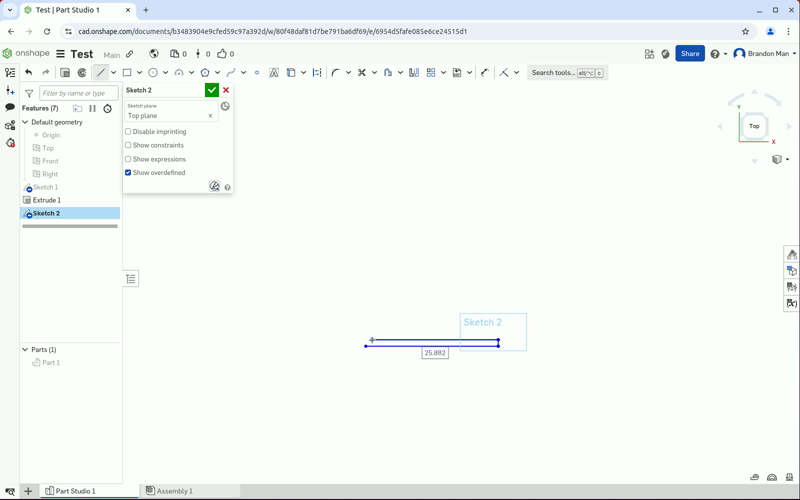
mouse_move(372, 209)
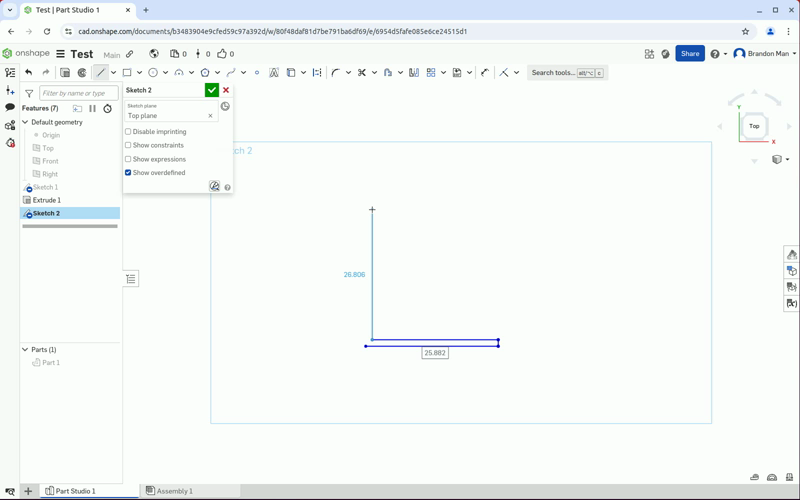
click(372, 209)
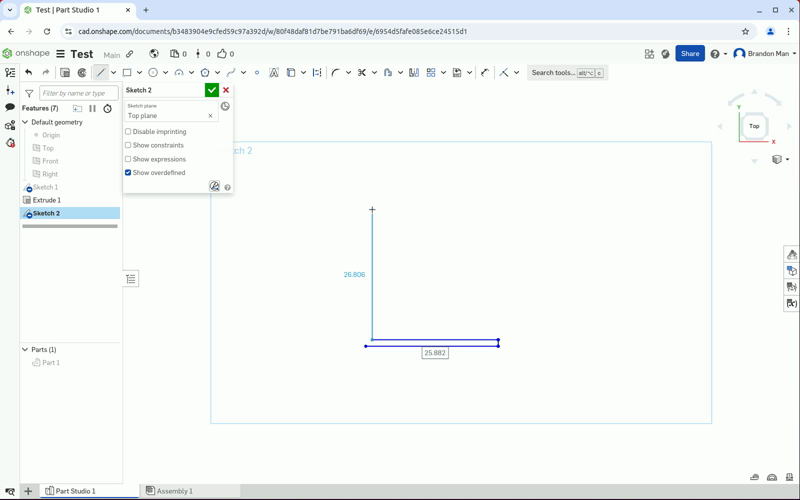
key_up(shift)
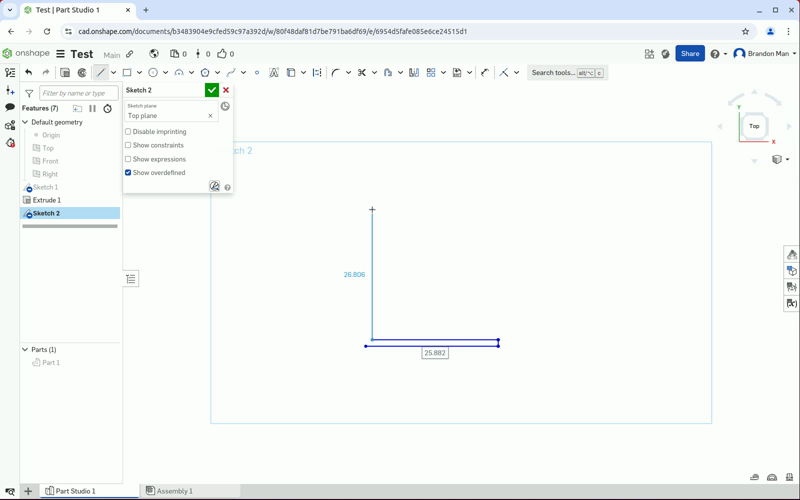
key_down(shift)
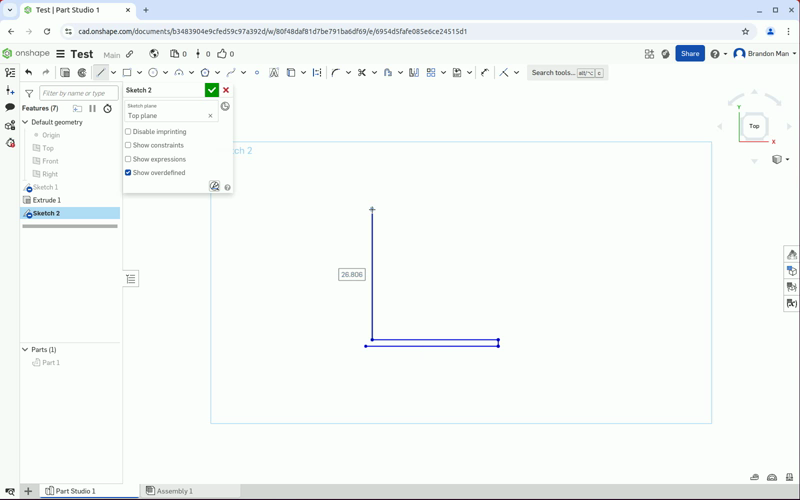
mouse_move(572, 209)
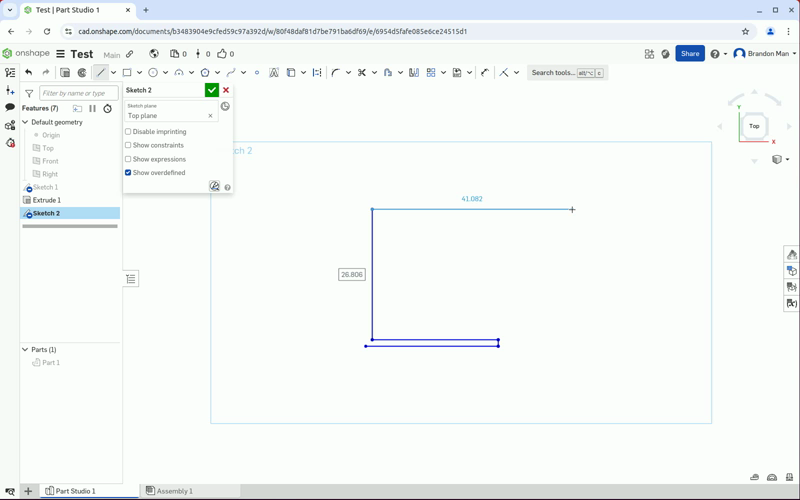
click(572, 209)
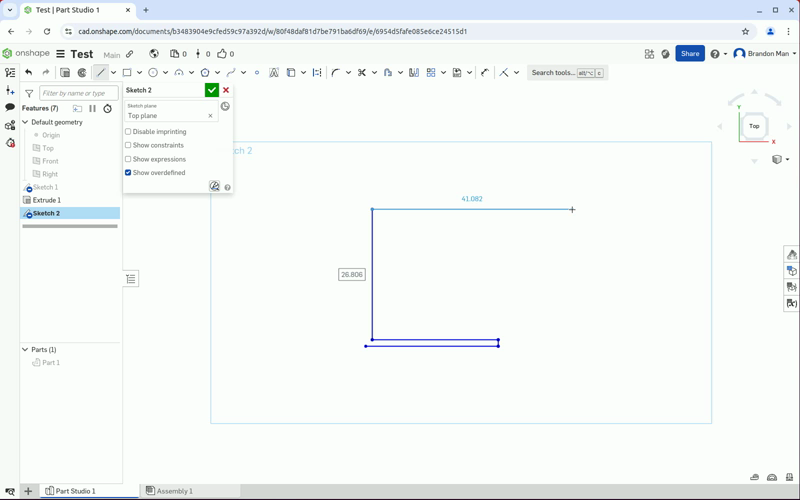
key_up(shift)
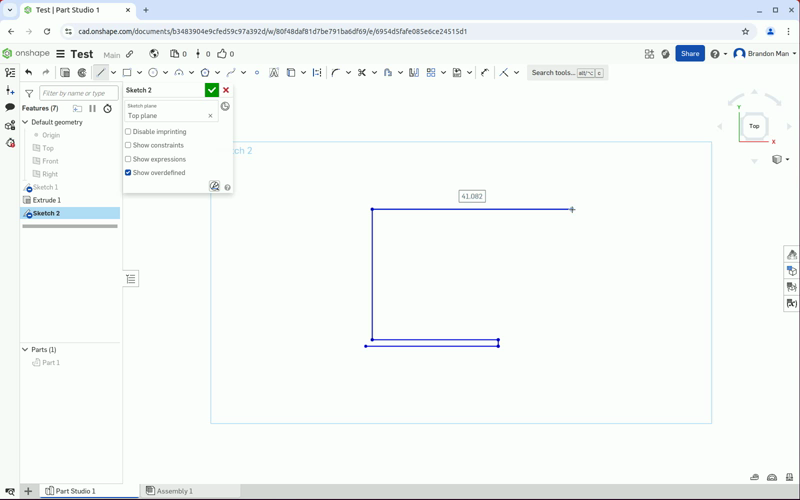
key_down(shift)
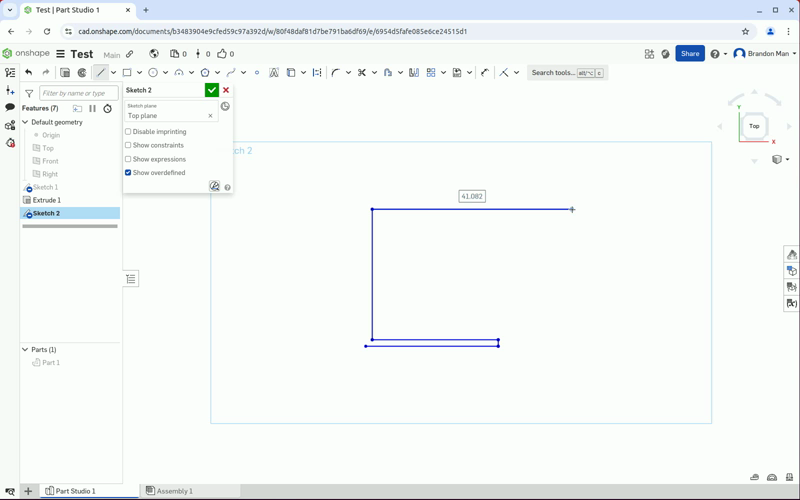
mouse_move(589, 209)
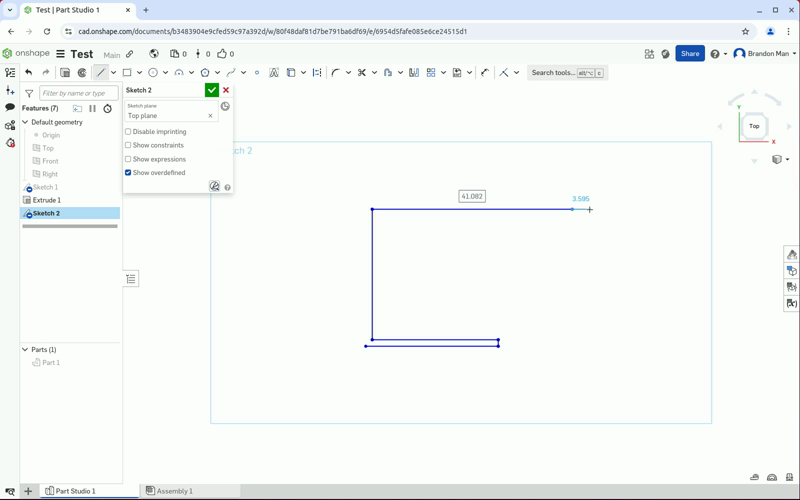
mouse_move(572, 202)
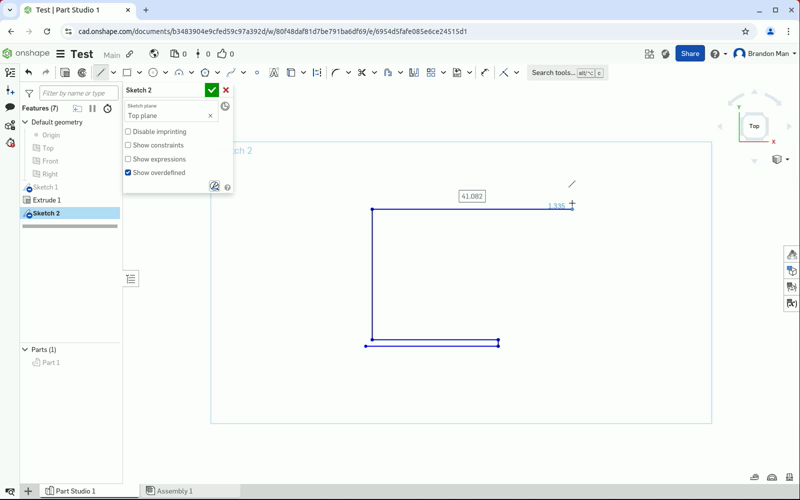
scroll(6)
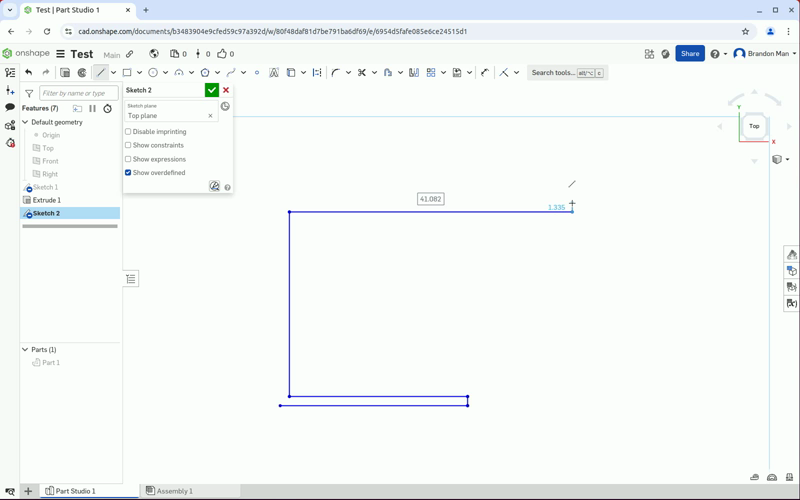
scroll(6)
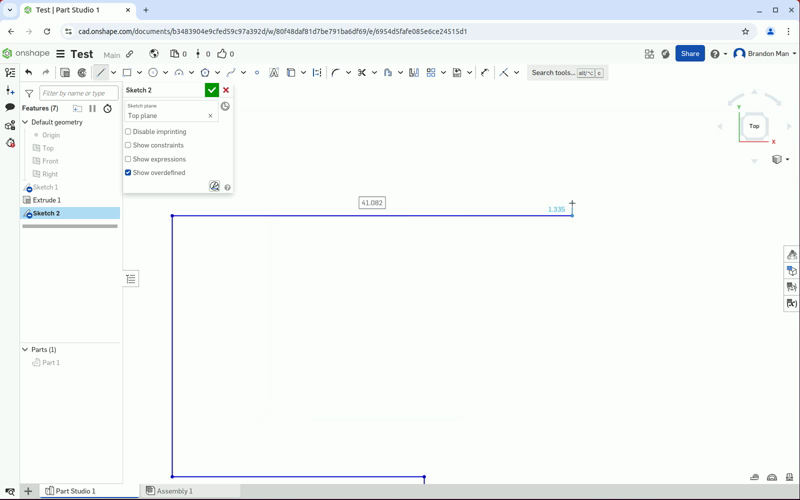
scroll(6)
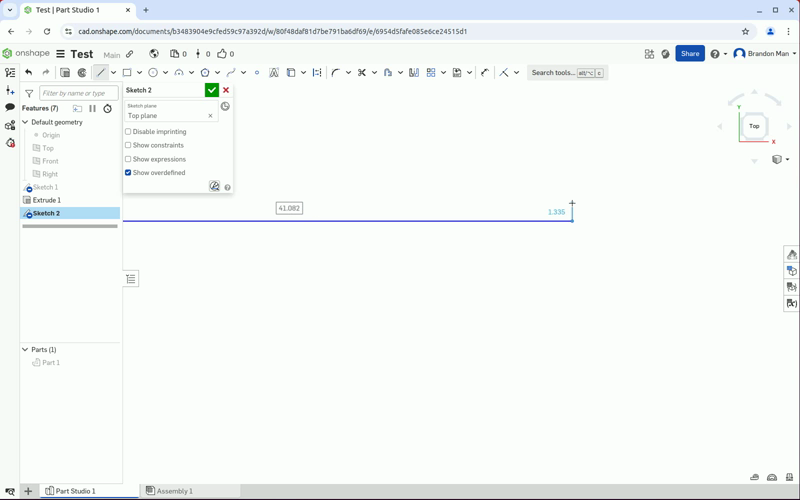
scroll(6)
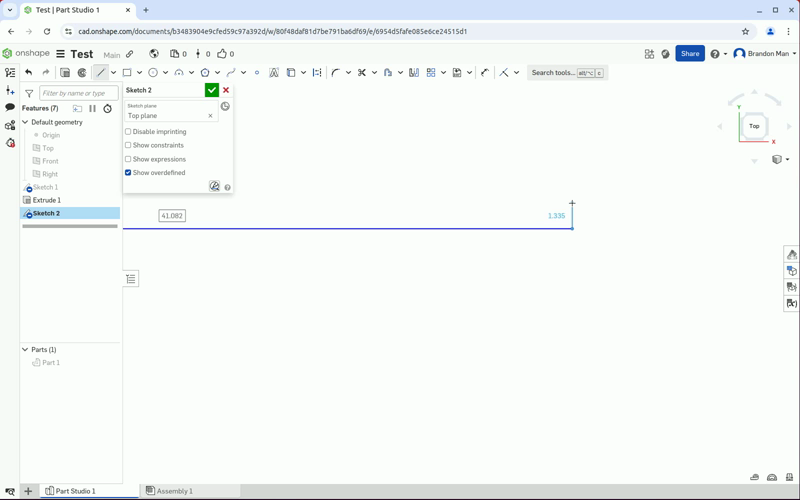
scroll(6)
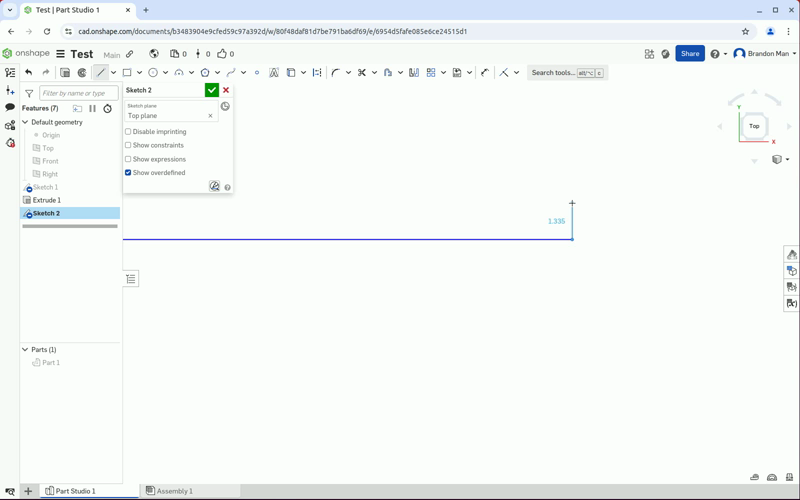
scroll(6)
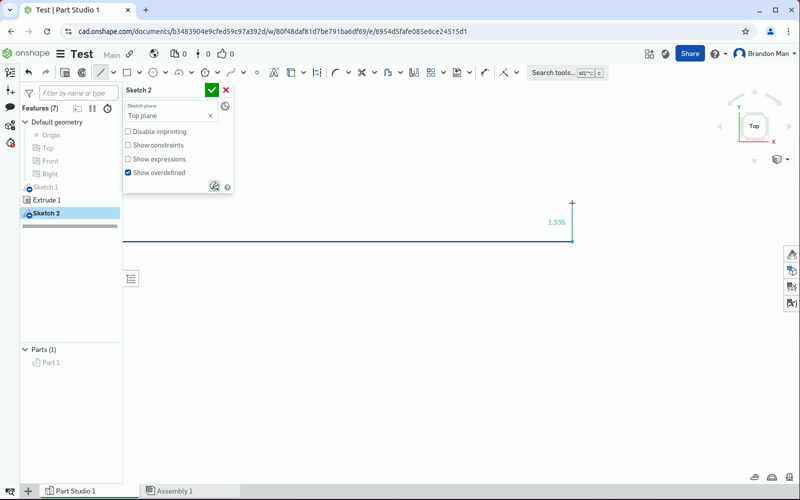
scroll(6)
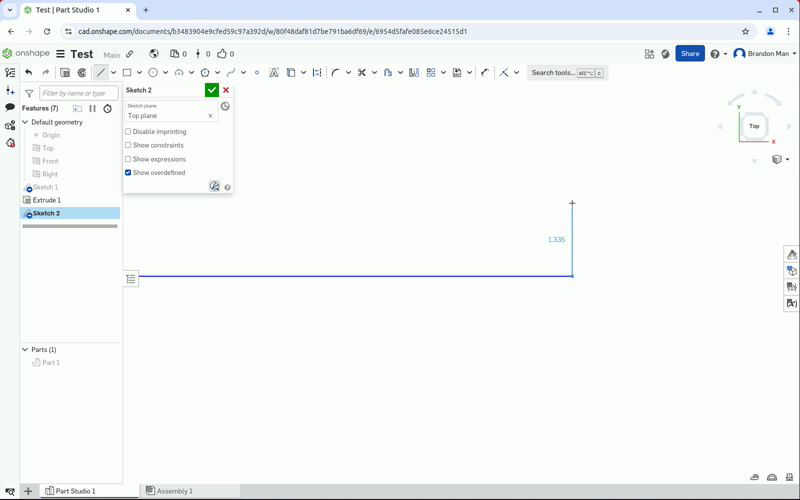
click(572, 202)
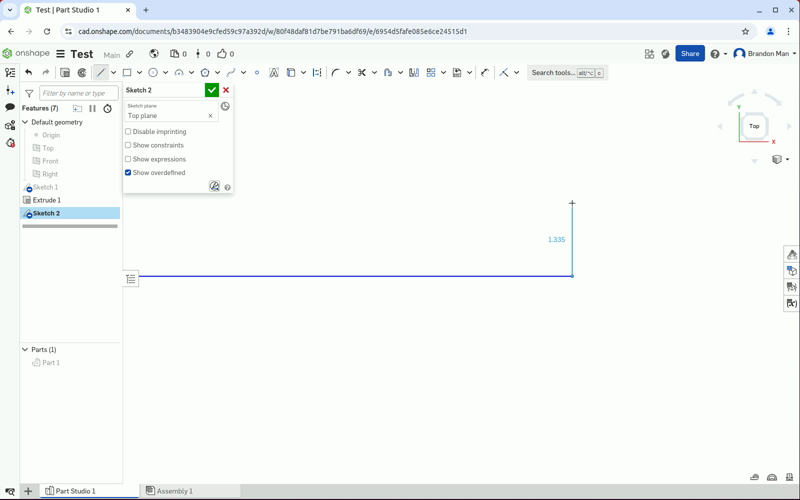
scroll(-6)
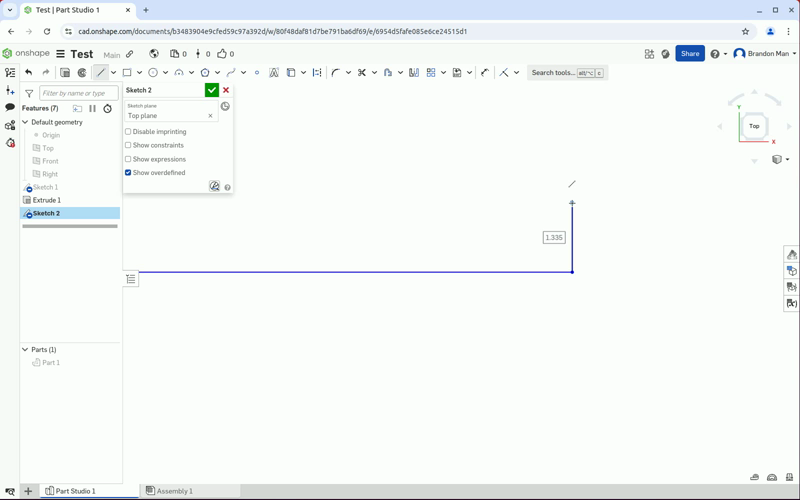
scroll(-6)
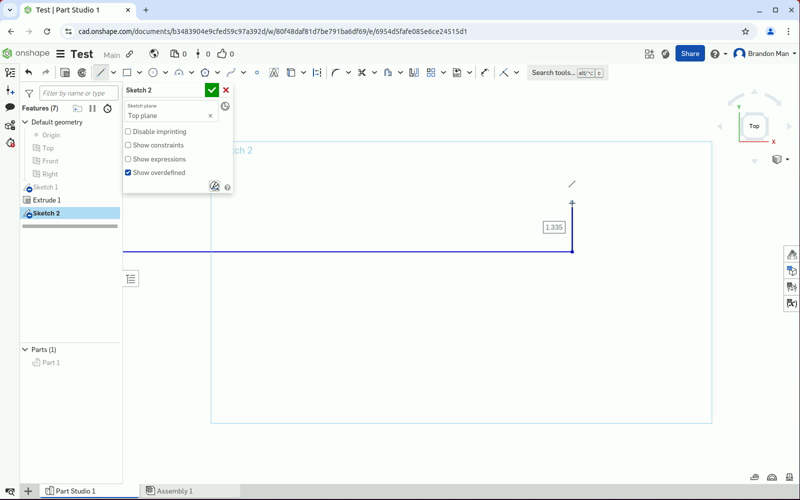
scroll(-6)
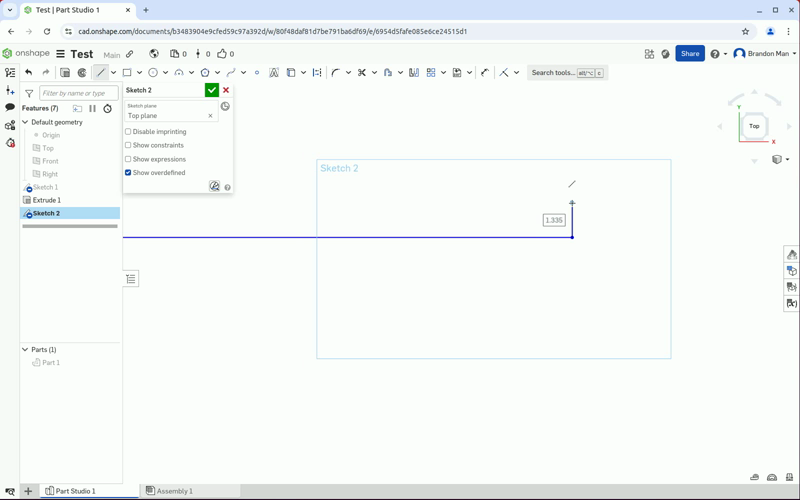
scroll(-6)
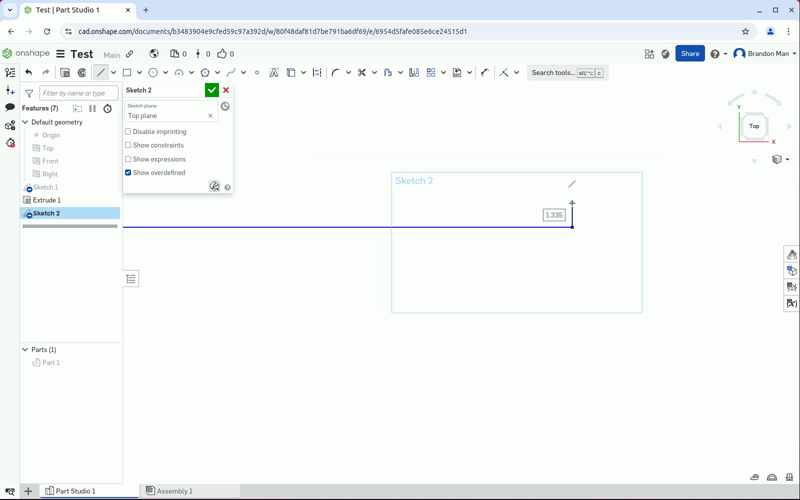
scroll(-6)
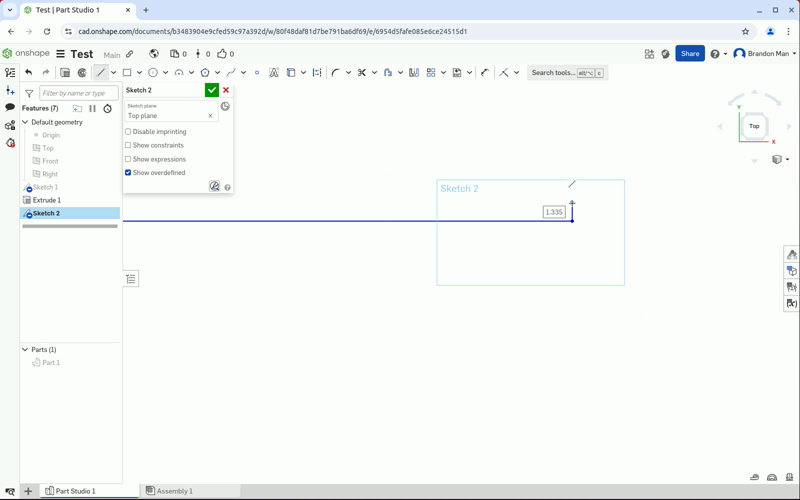
scroll(-6)
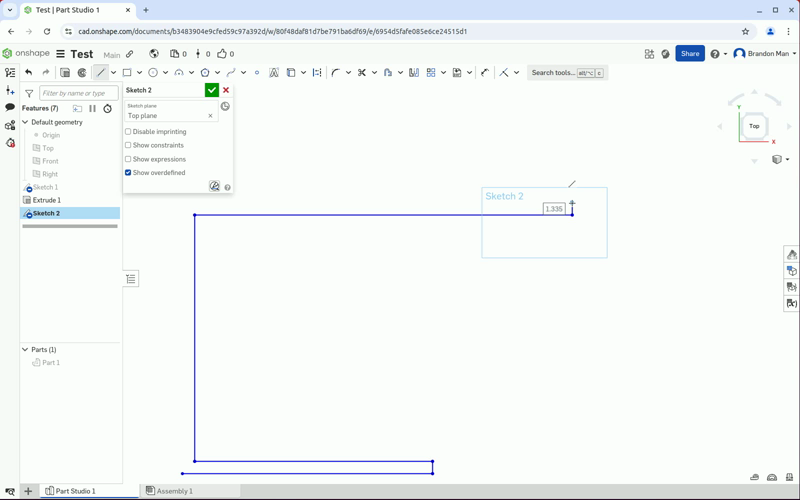
scroll(-6)
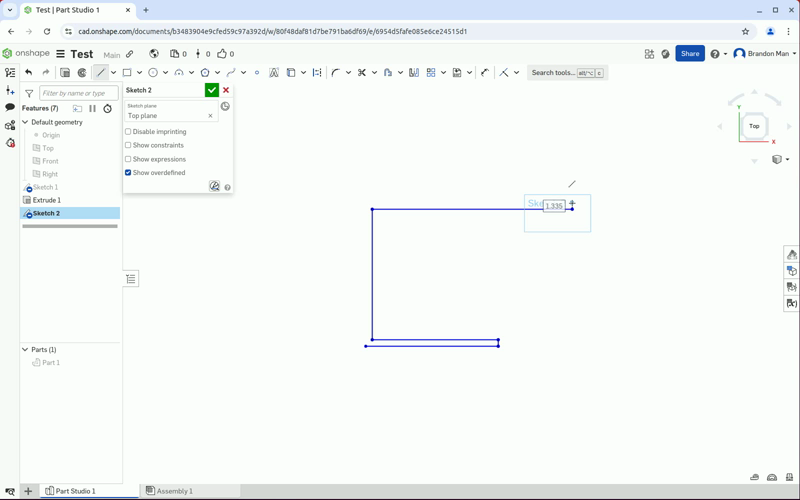
key_up(shift)
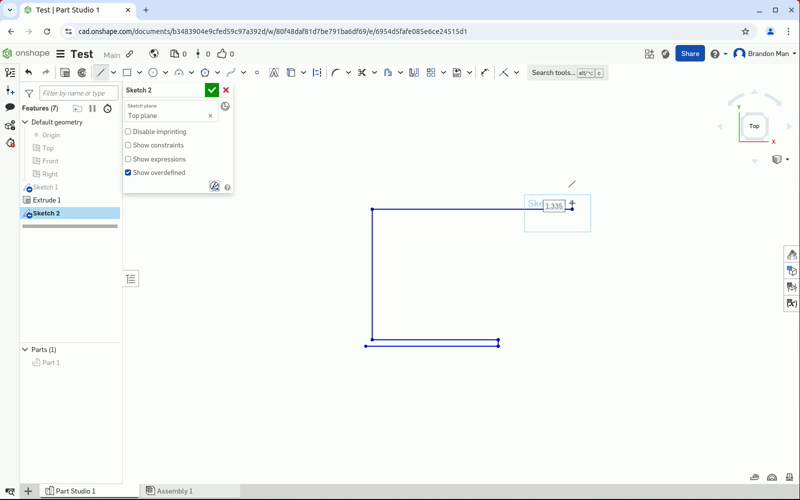
key_down(shift)
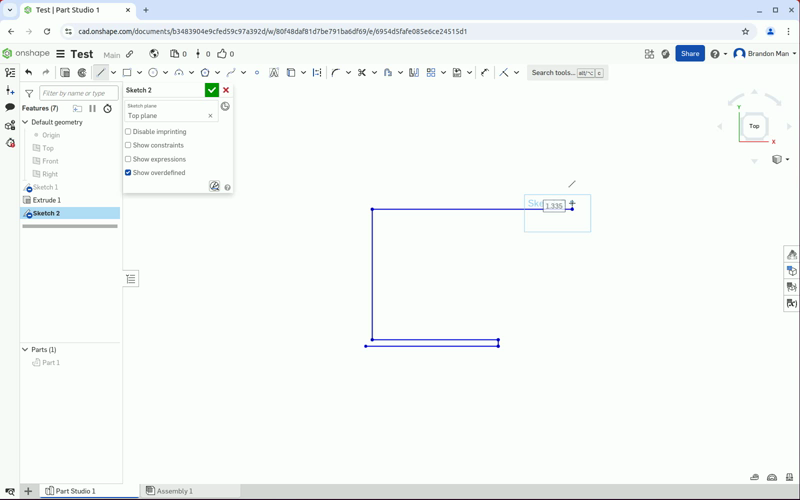
mouse_move(365, 202)
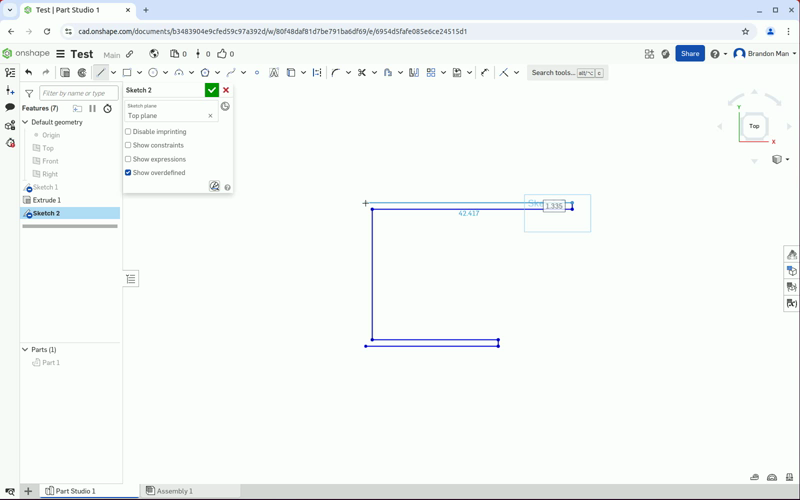
click(365, 202)
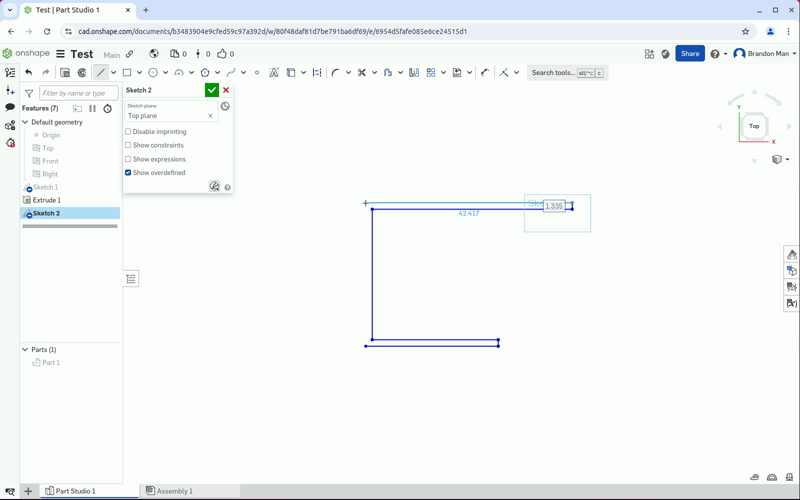
key_up(shift)
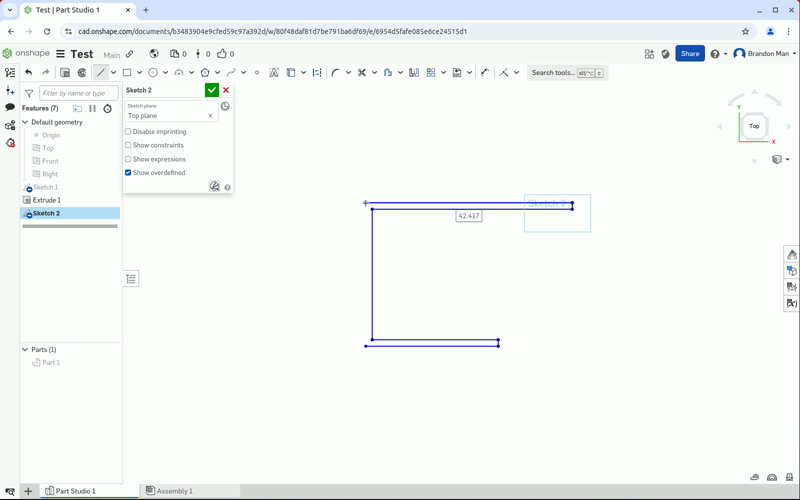
key_down(shift)
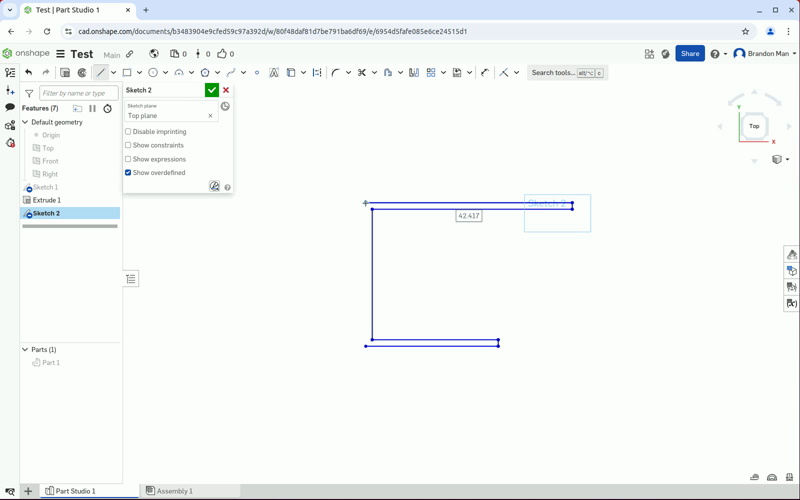
mouse_move(365, 346)
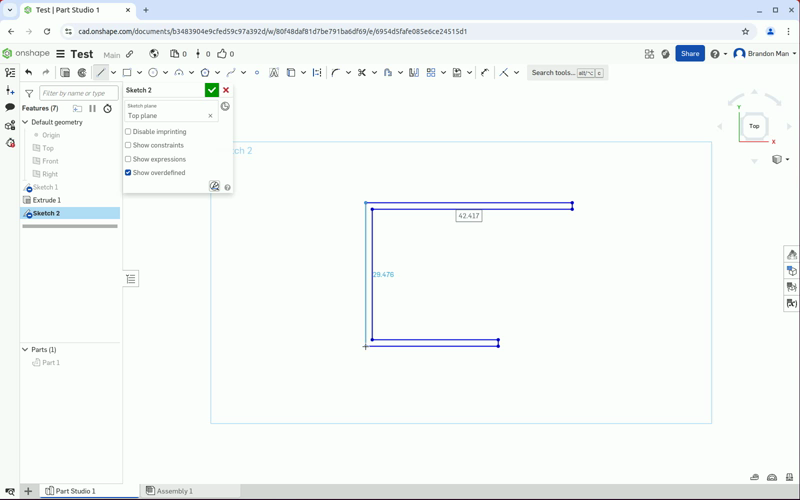
key_up(shift)
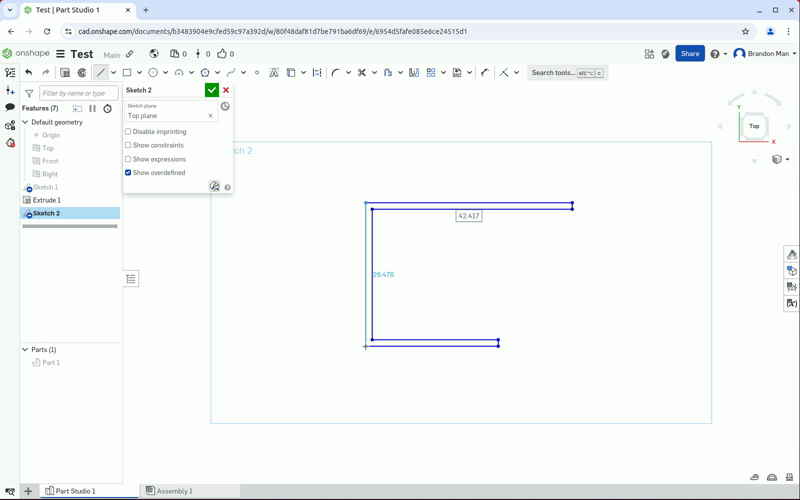
click(365, 346)
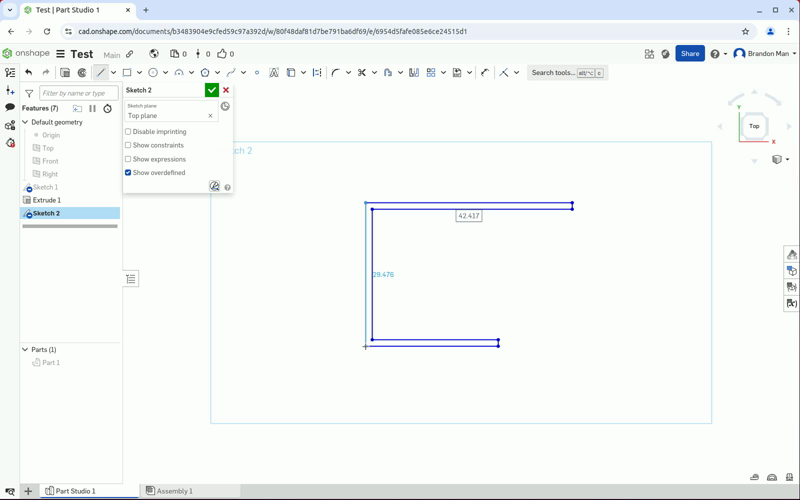
key(esc)
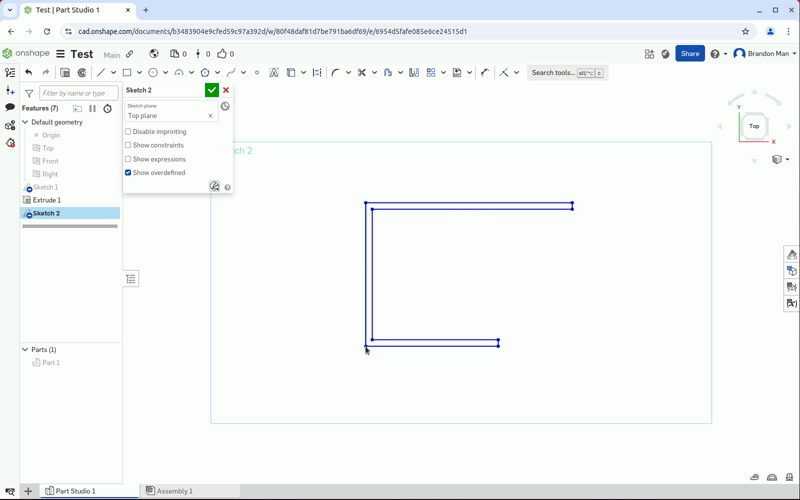
mouse_move(367, 303)
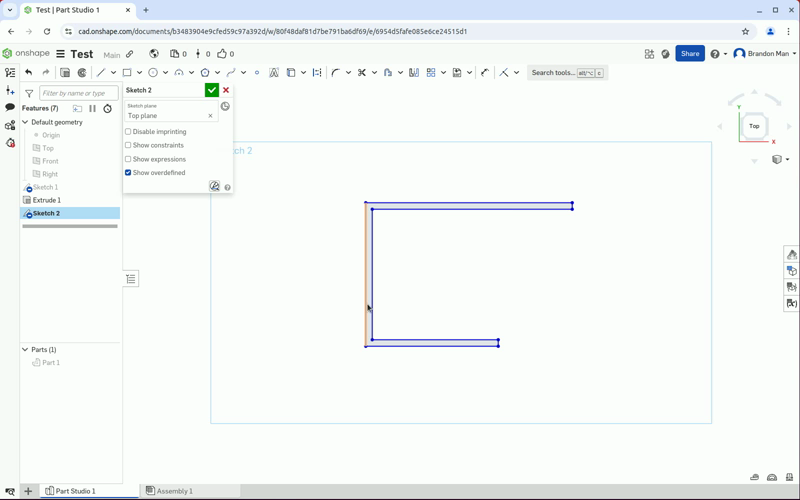
click(367, 303)
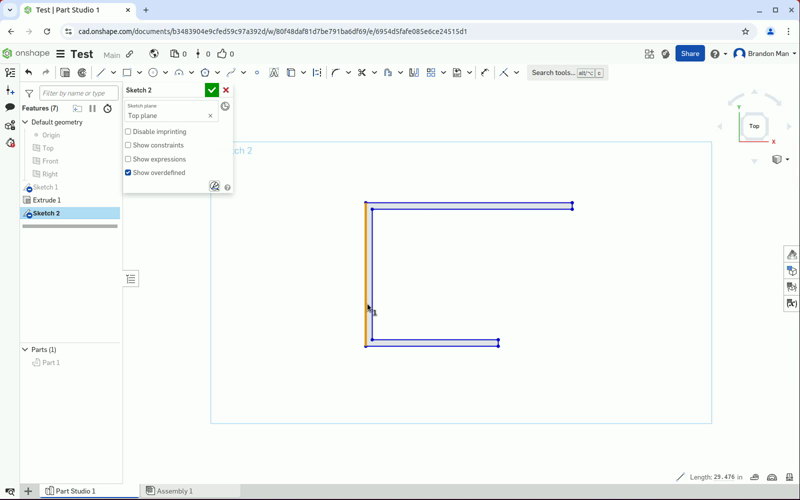
mouse_move(73, 352)
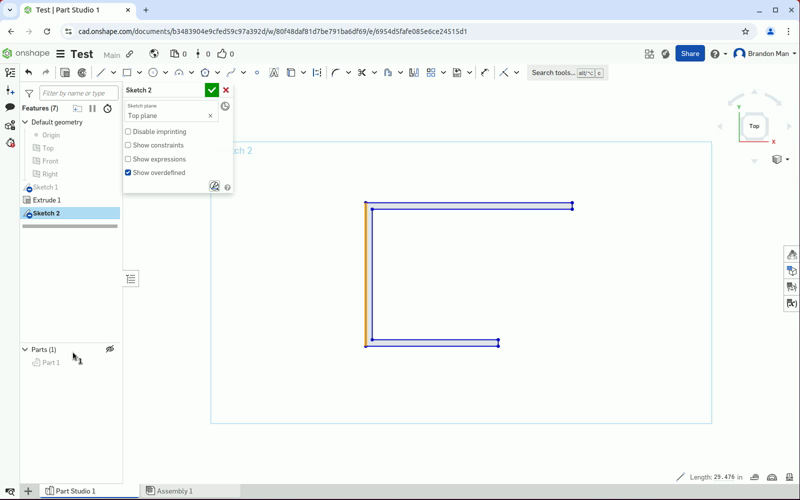
key(shift+y)
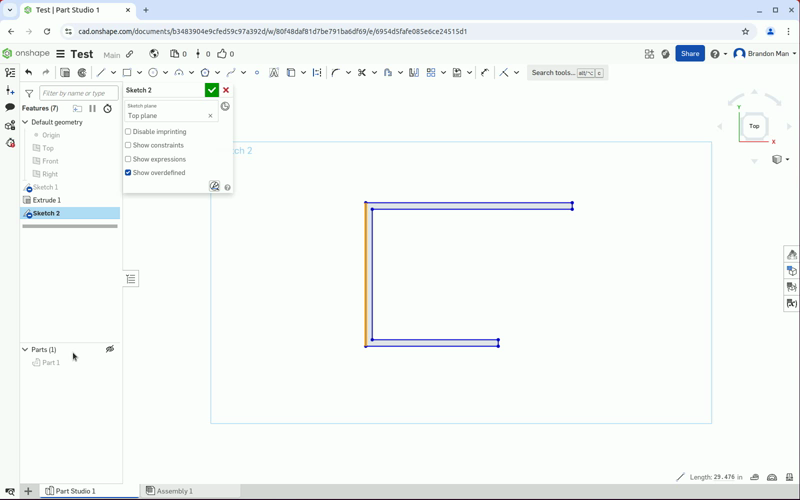
key(shift+e)
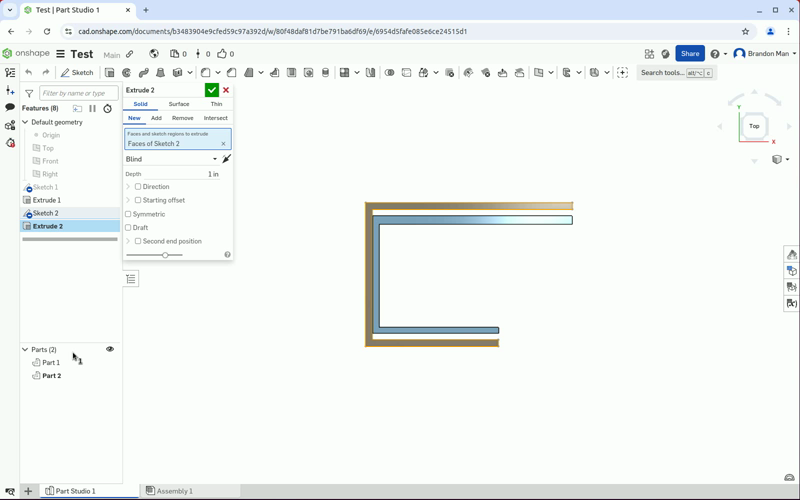
mouse_move(143, 106)
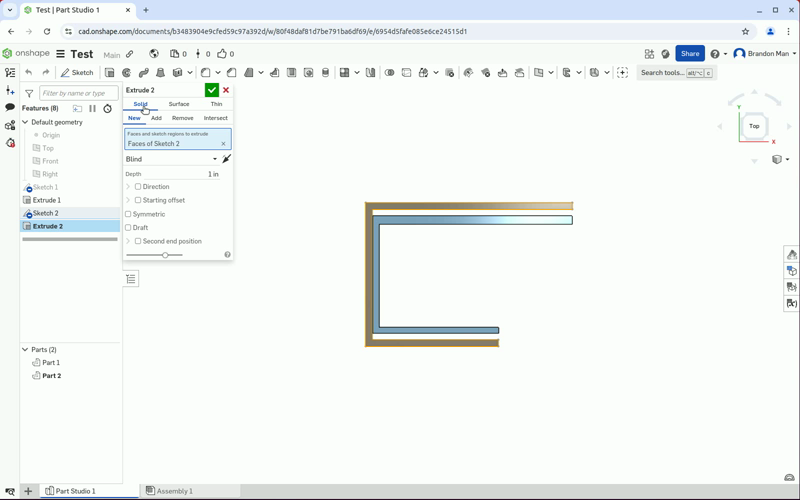
click(143, 106)
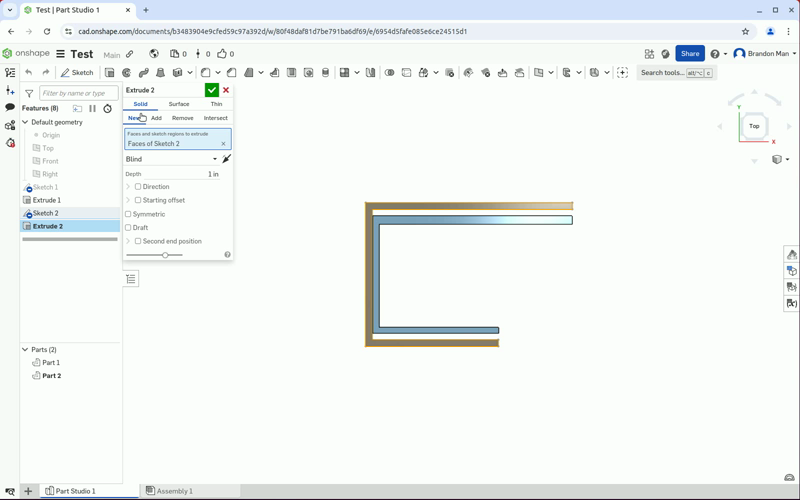
mouse_move(137, 120)
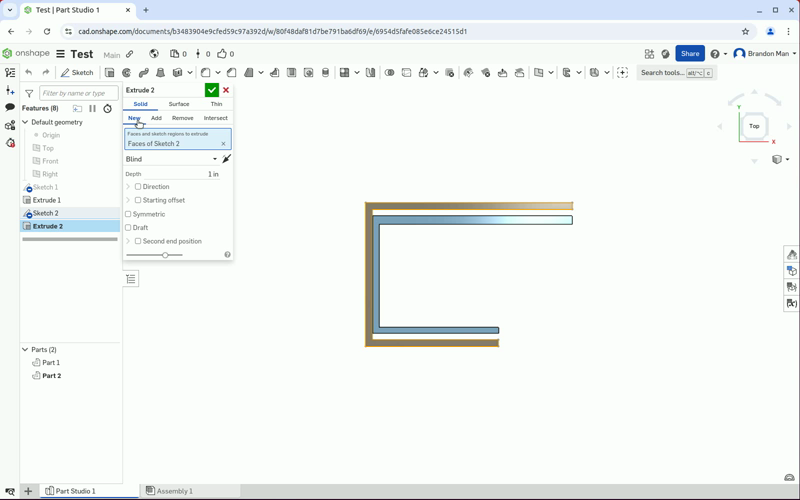
click(137, 120)
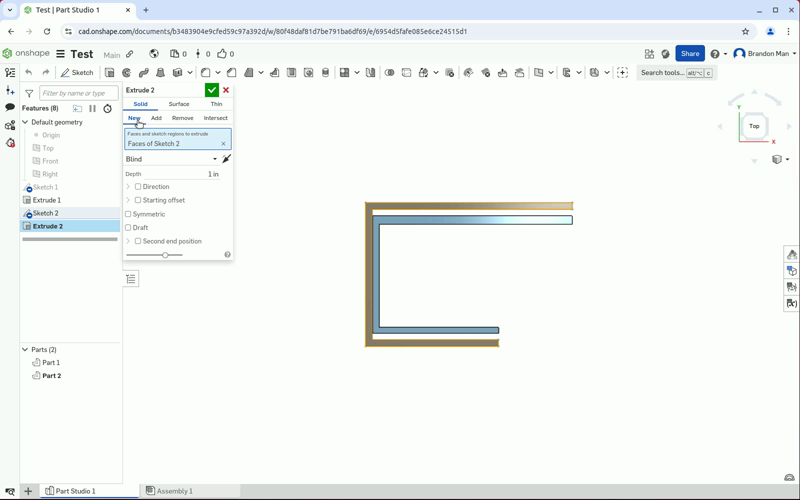
key(tab, 4)
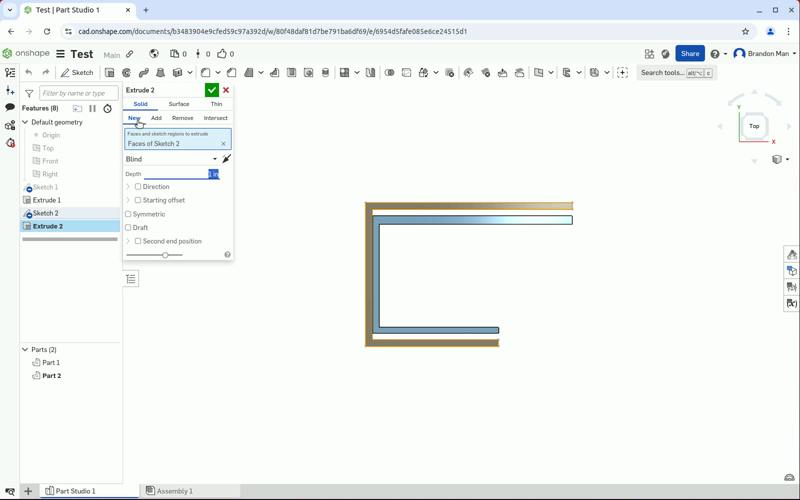
text(22.626)
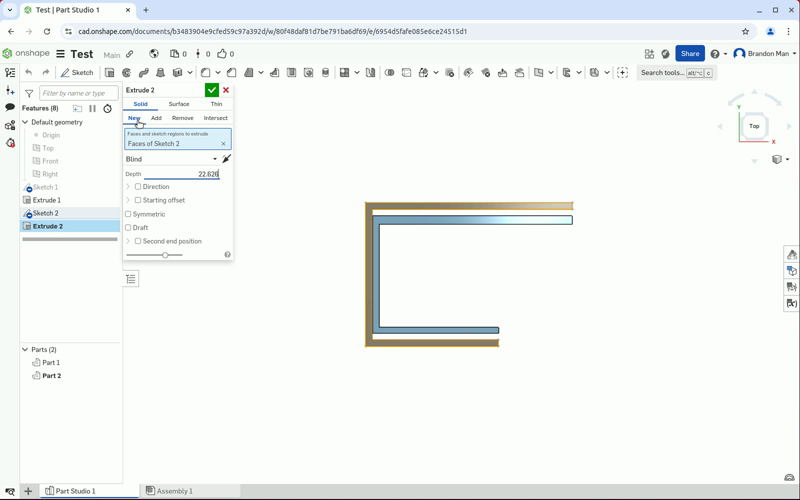
key(tab, 3)
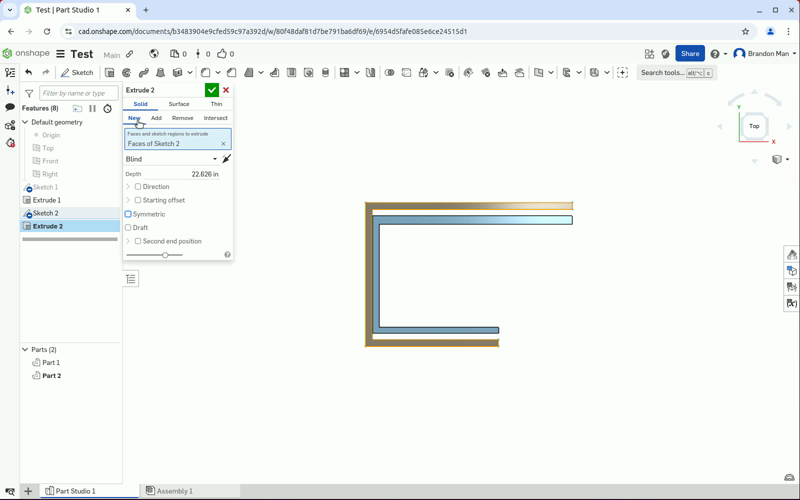
key(space)
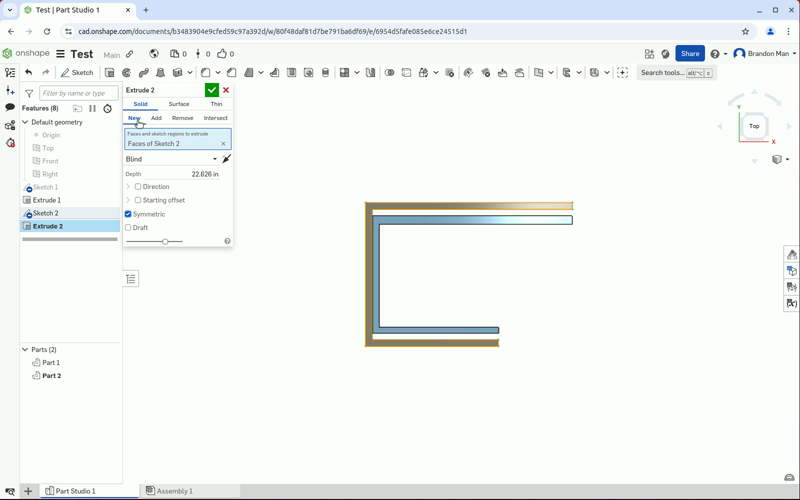
key(enter)
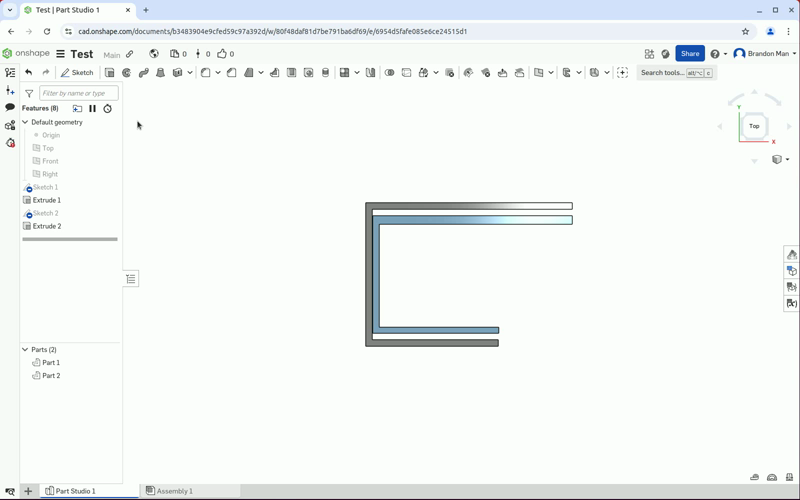
key(shift+h)
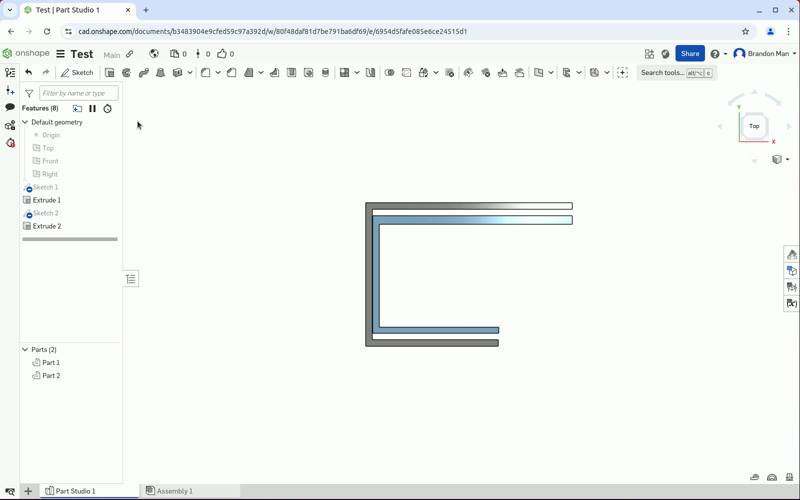
key(shift+h)
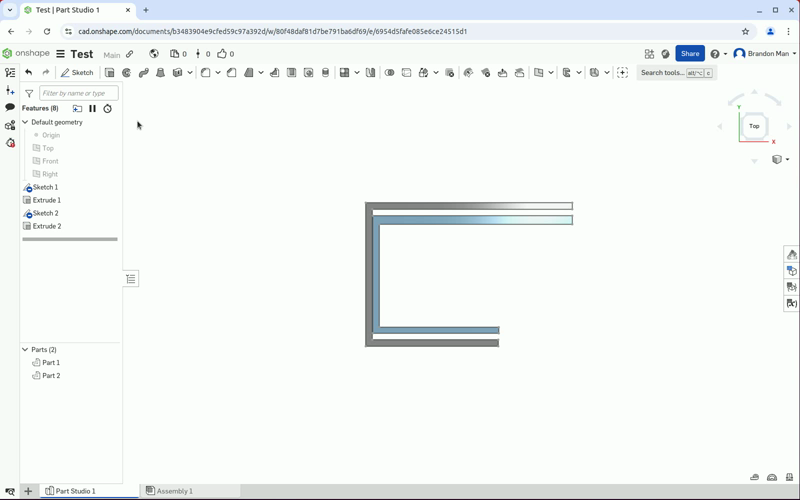
key(shift+7)
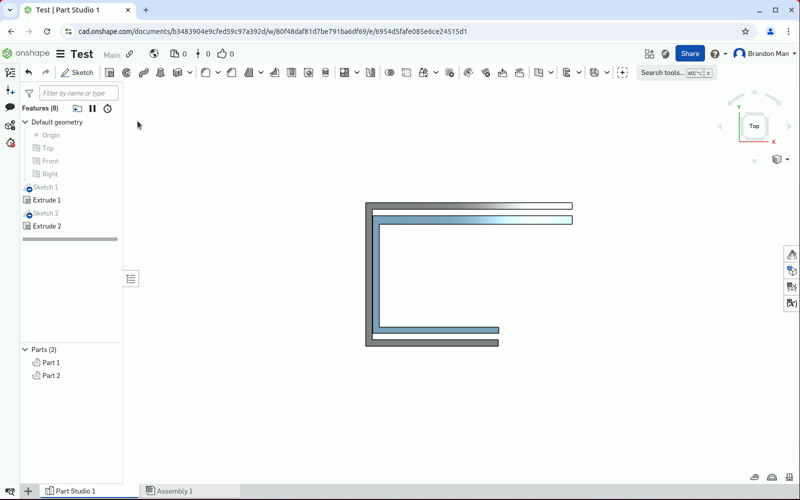
key(up, 3)
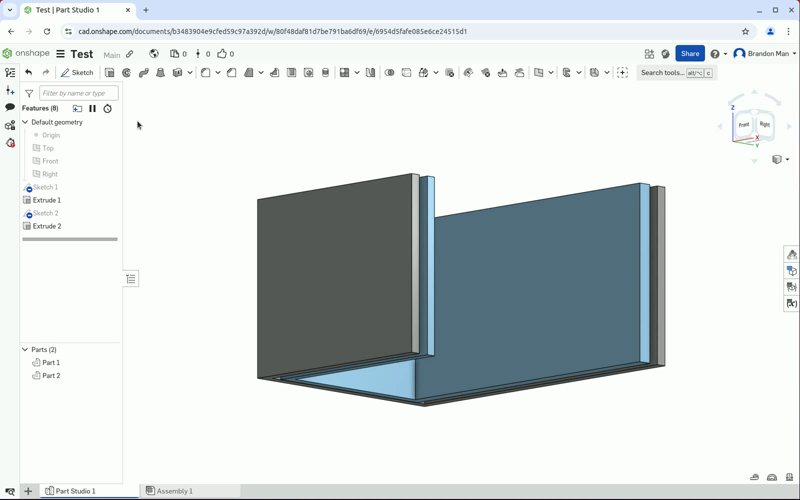
key(left, 3)
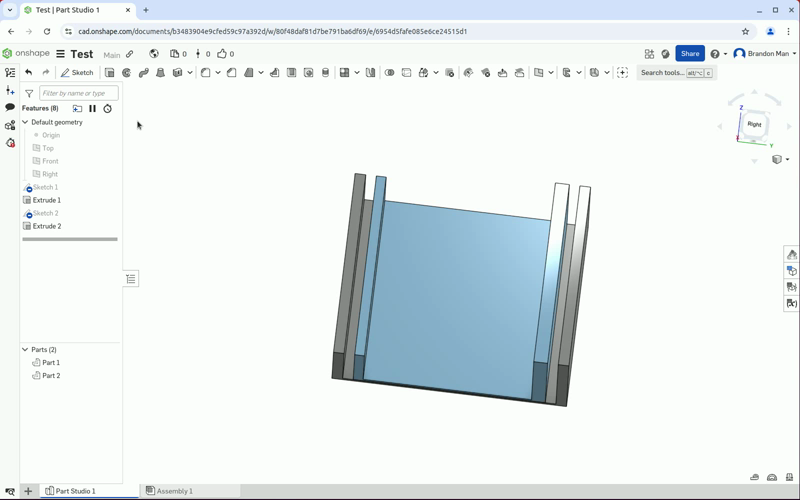
key(right, 3)
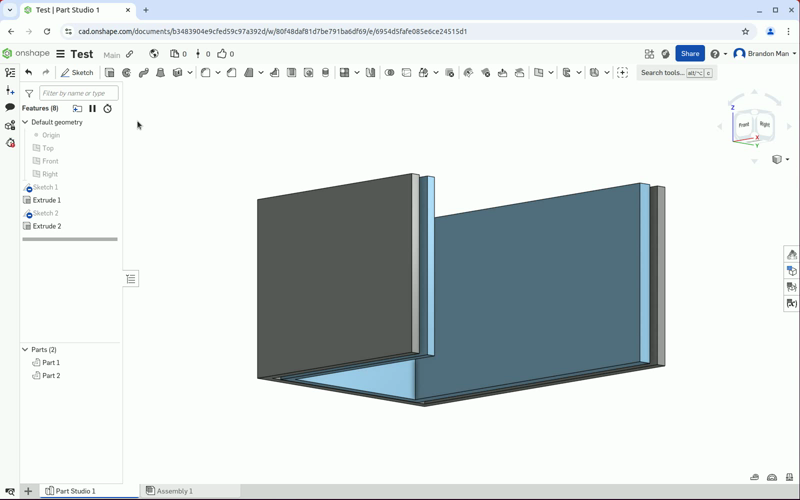
key(down, 3)
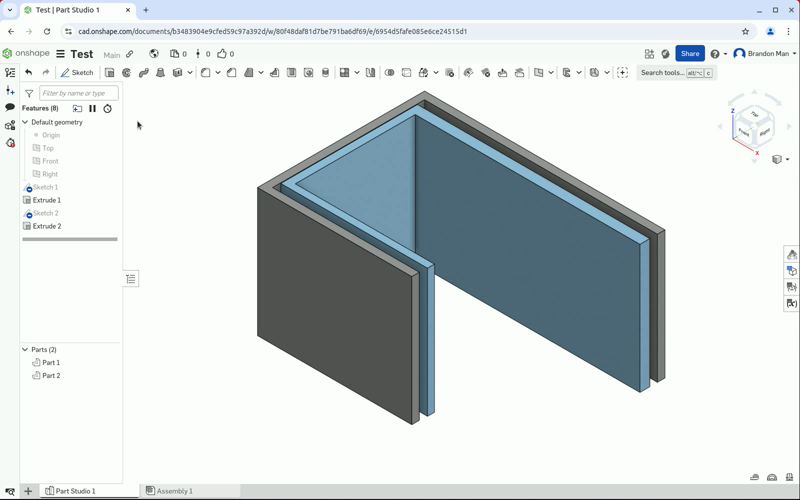
mouse_move(73, 189)
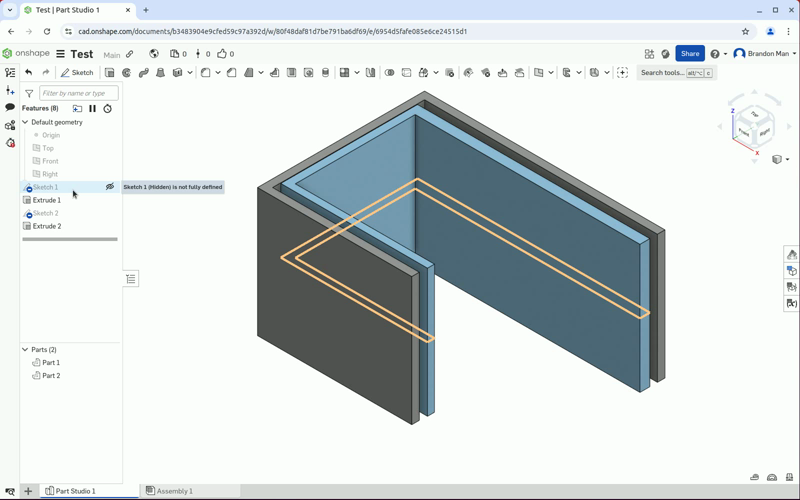
click(73, 189)